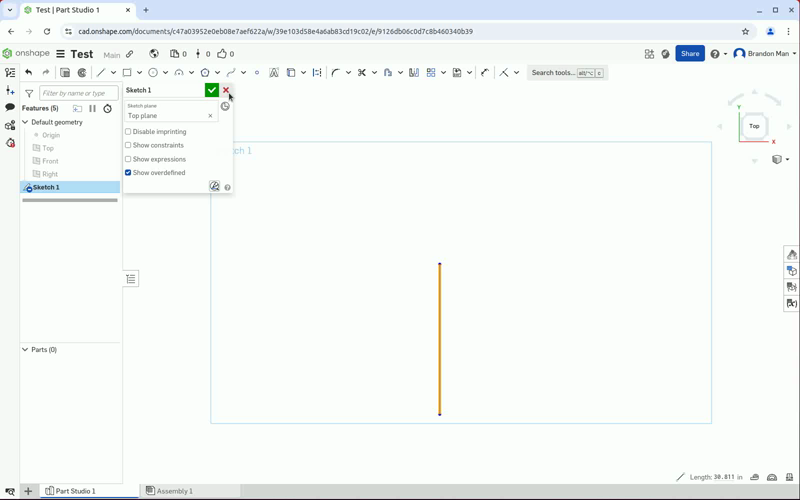
key(shift+h)
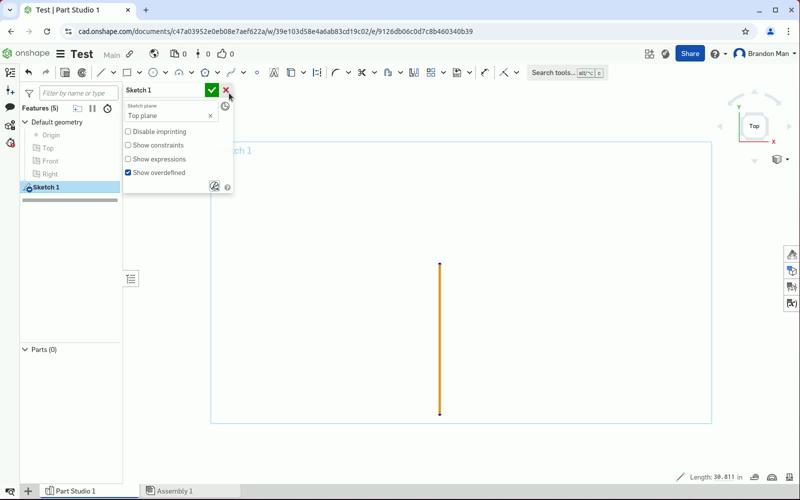
key(shift+s)
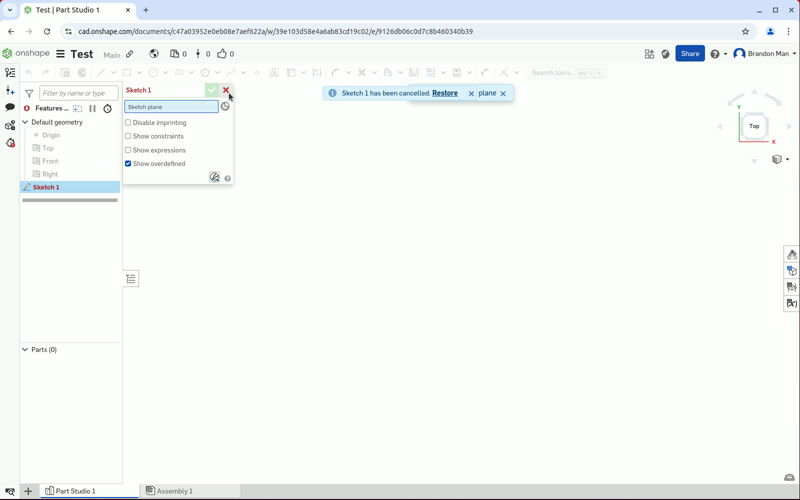
mouse_move(73, 150)
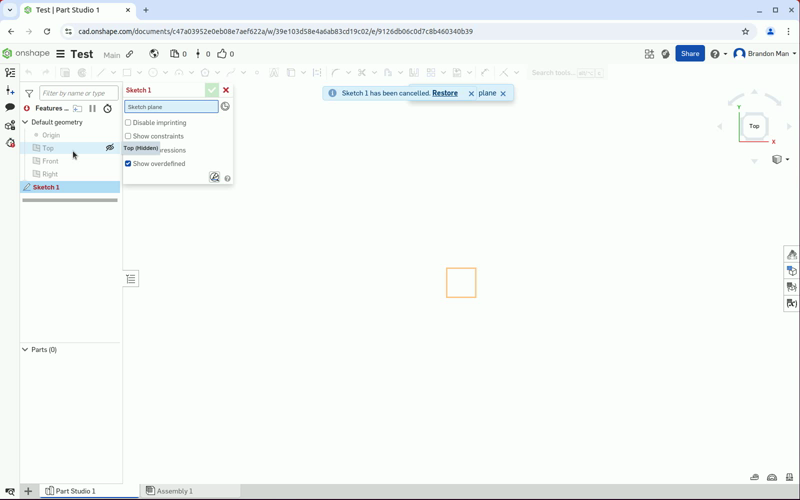
click(73, 150)
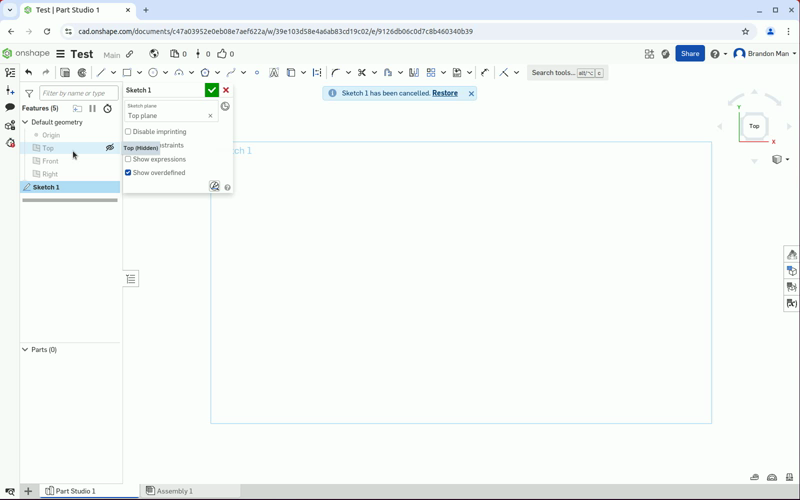
mouse_move(73, 352)
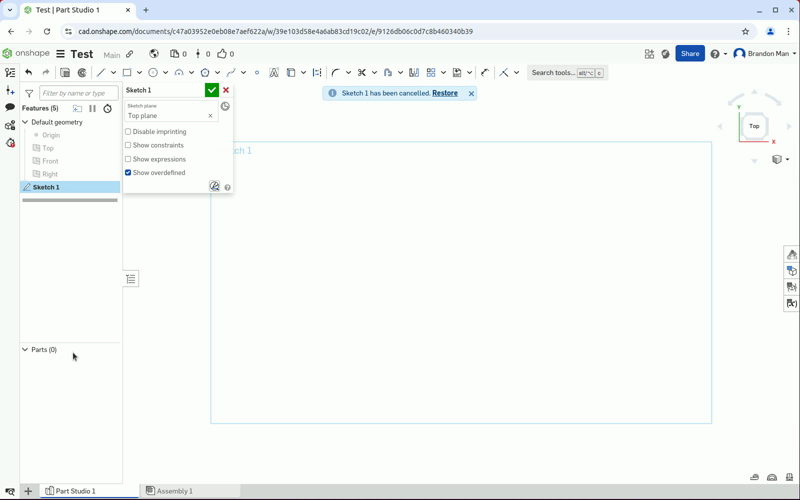
key(y)
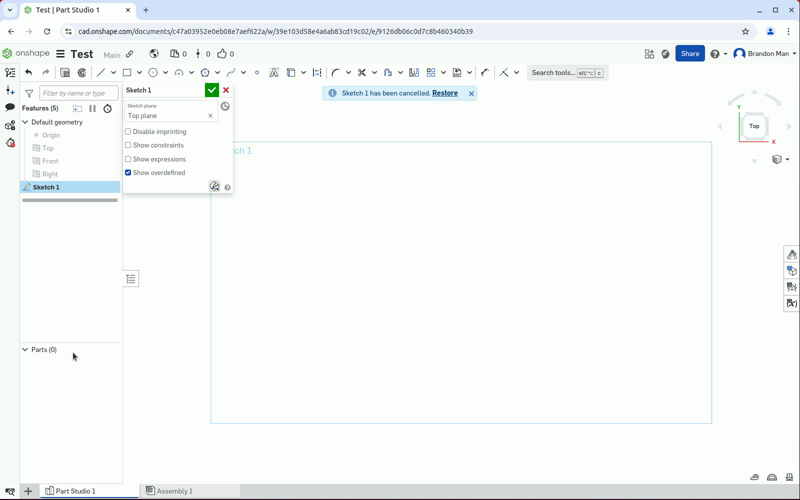
key(l)
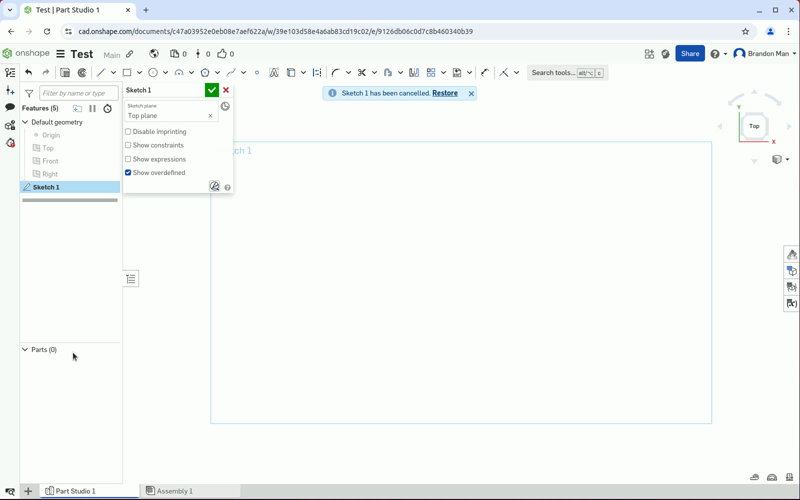
key_down(shift)
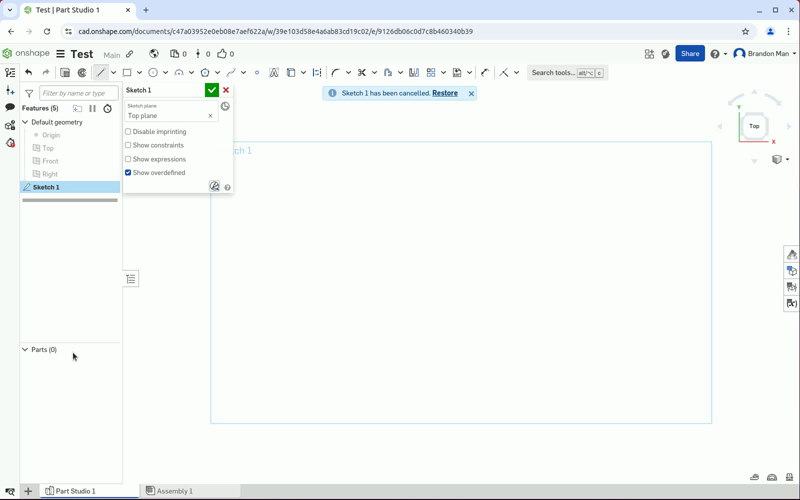
mouse_move(460, 282)
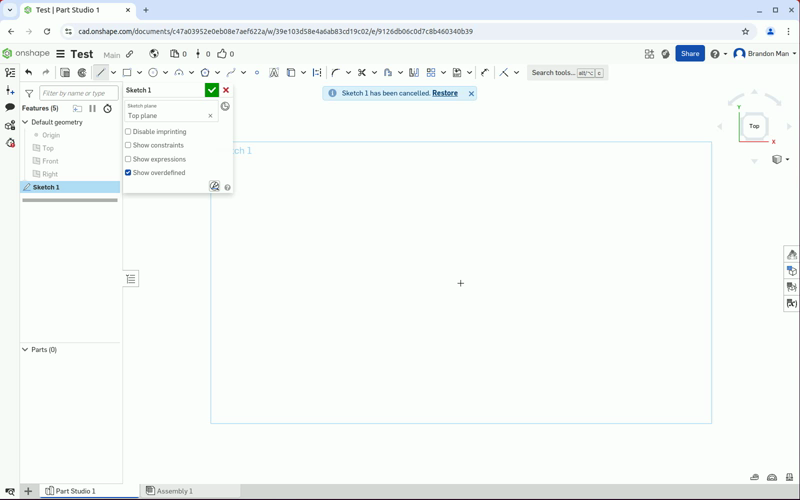
click(460, 282)
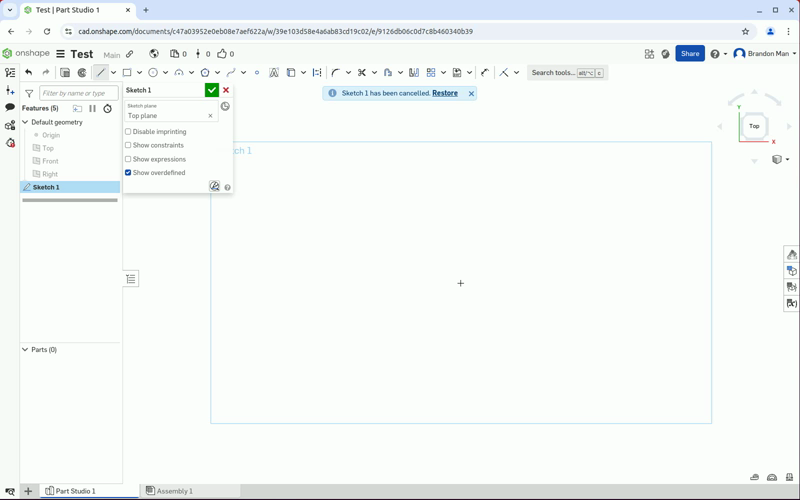
key_up(shift)
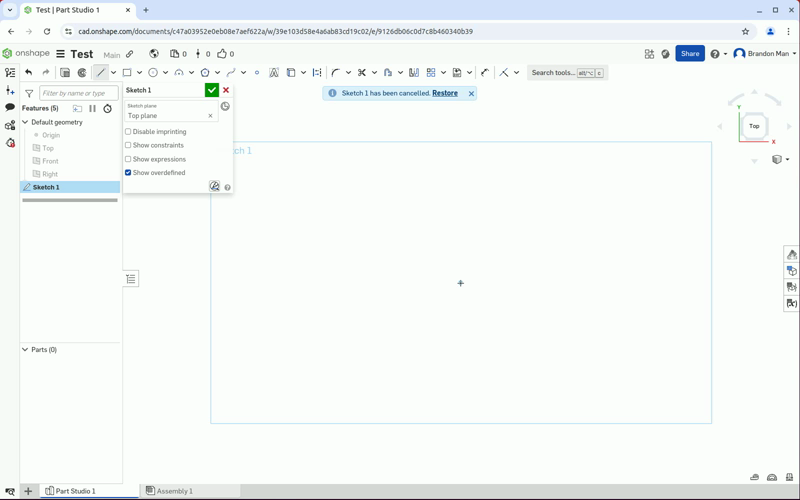
key_down(shift)
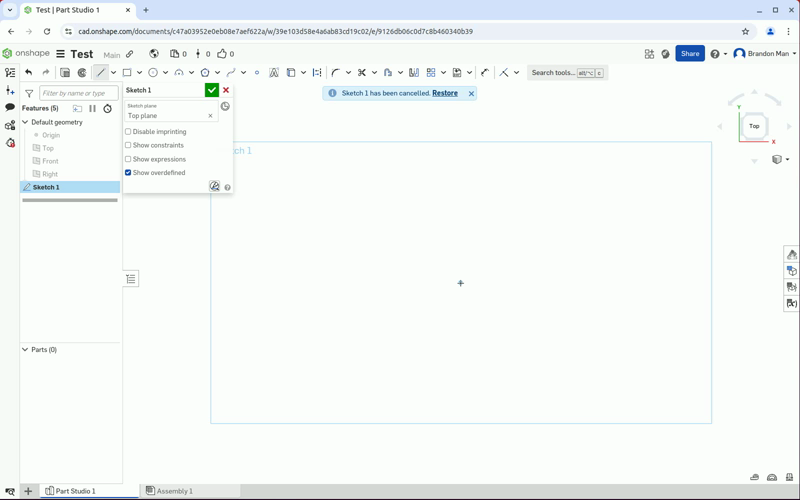
mouse_move(573, 282)
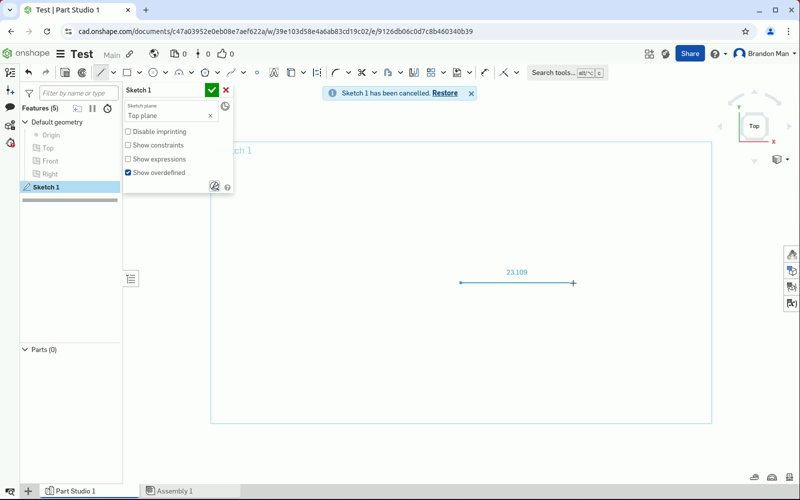
click(573, 282)
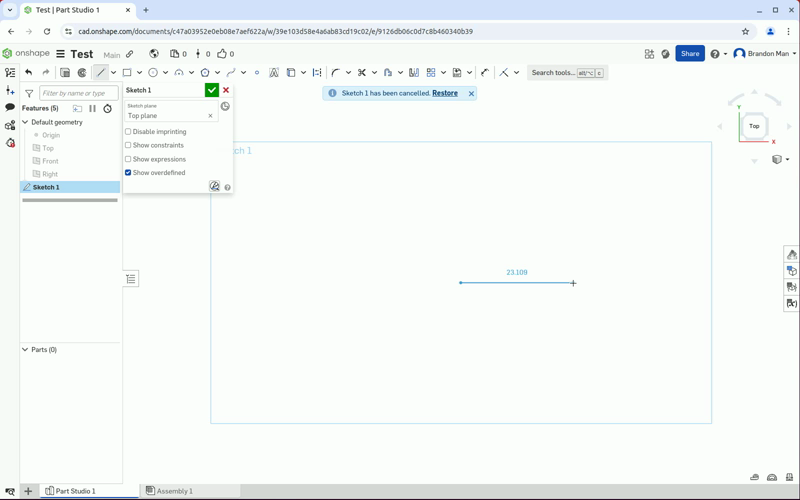
key_up(shift)
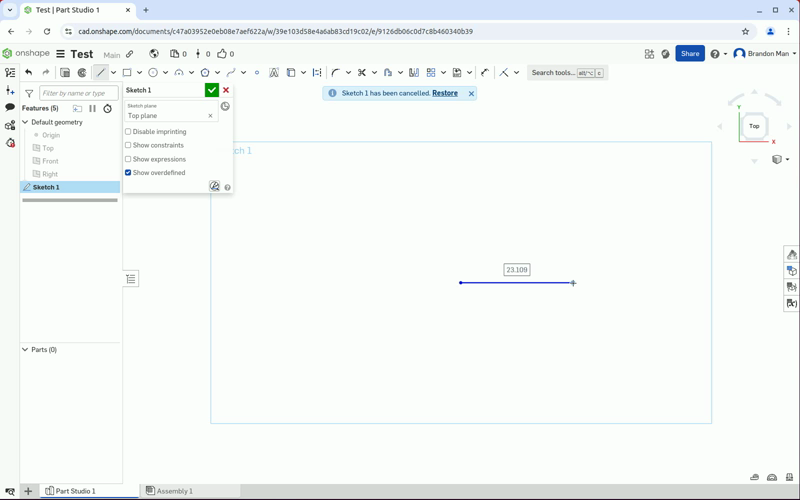
key_down(shift)
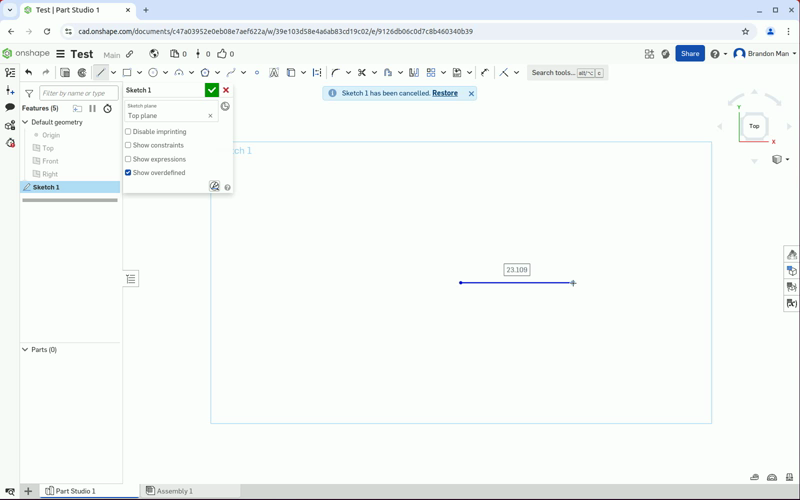
mouse_move(589, 282)
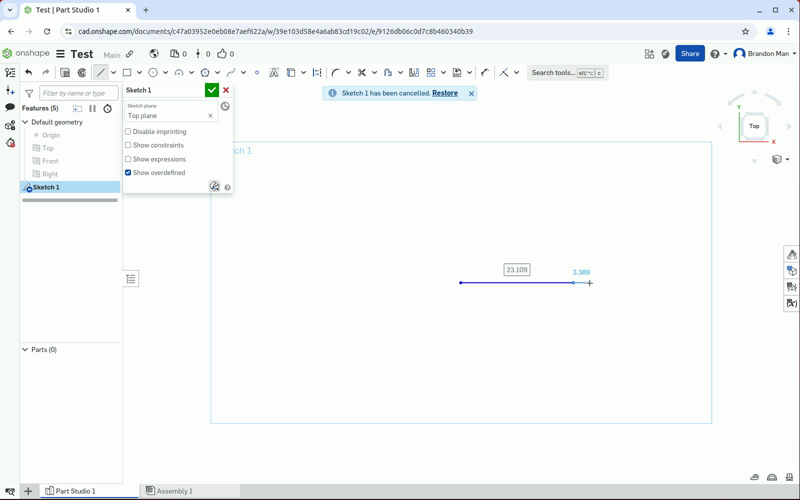
mouse_move(573, 226)
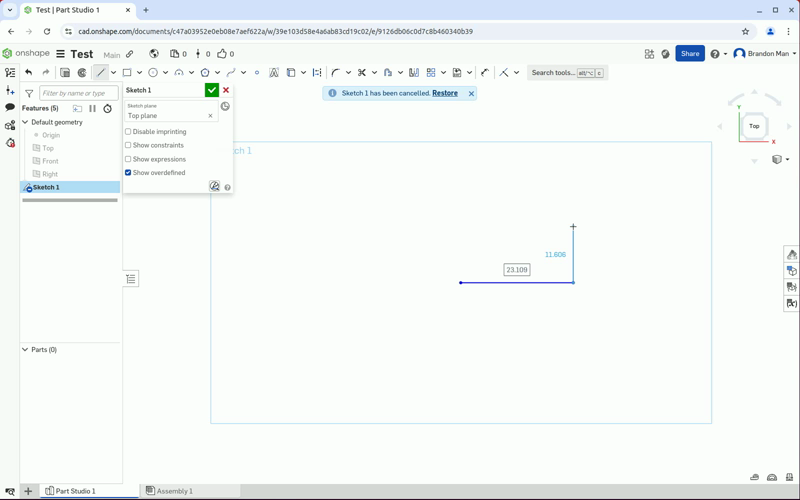
click(573, 226)
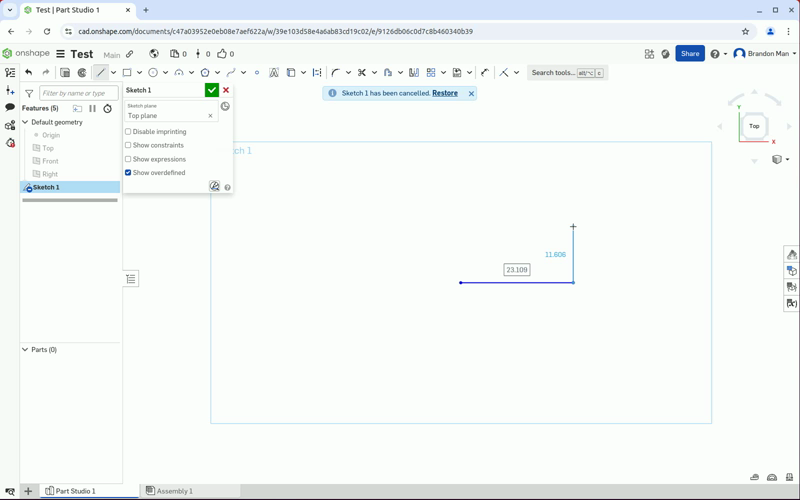
key_up(shift)
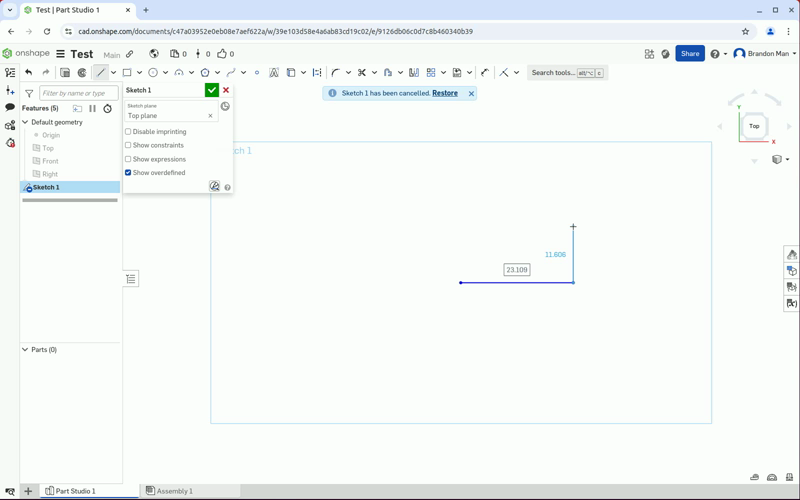
key_down(shift)
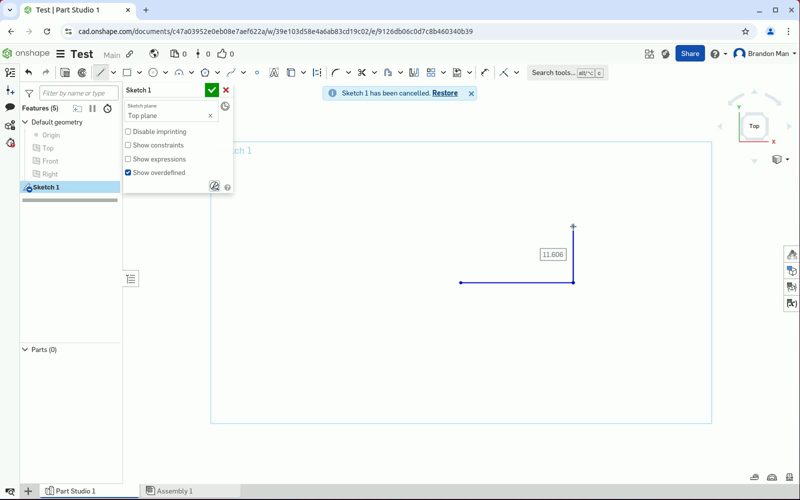
mouse_move(460, 226)
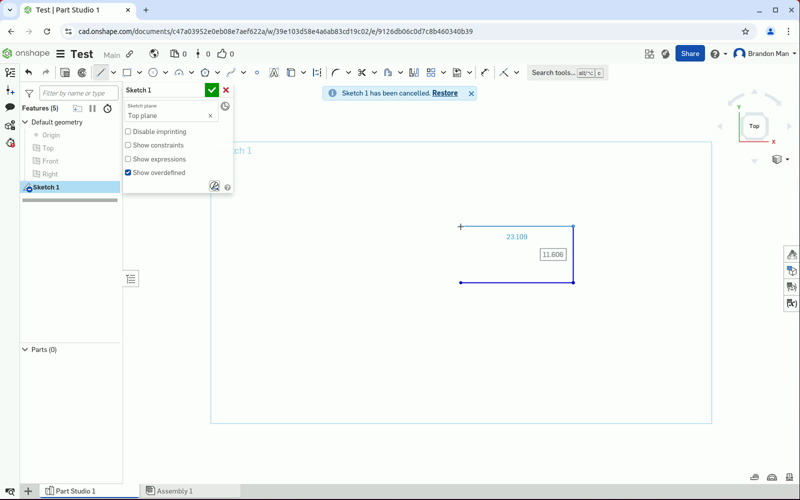
click(460, 226)
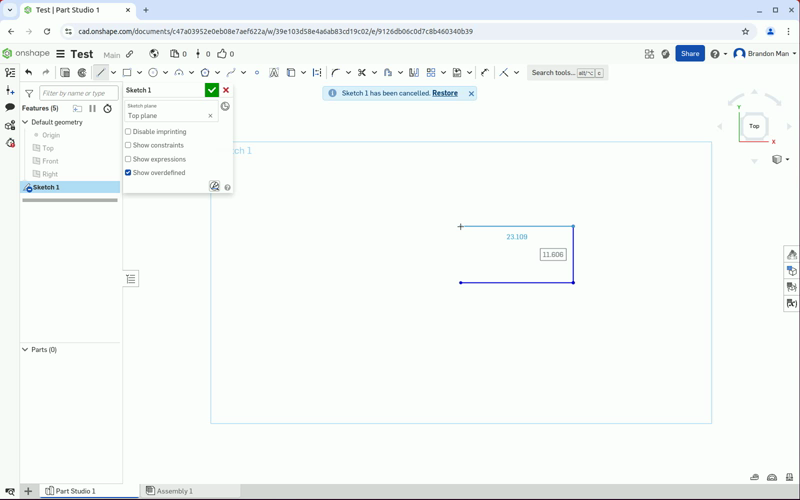
key_up(shift)
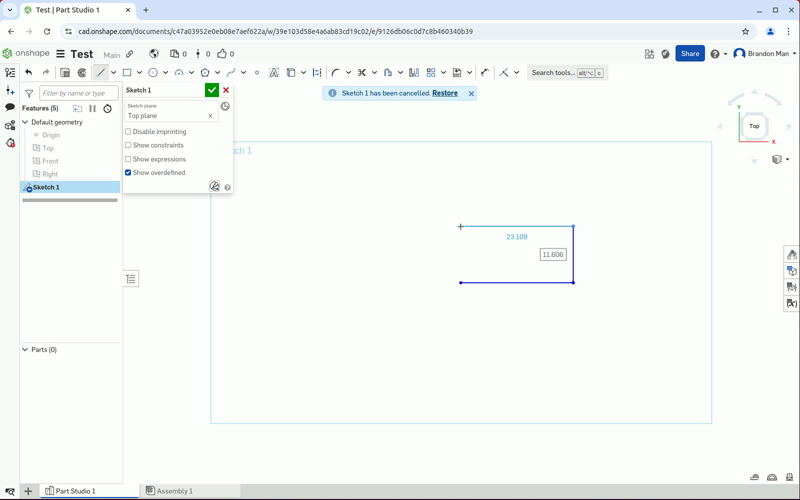
mouse_move(490, 226)
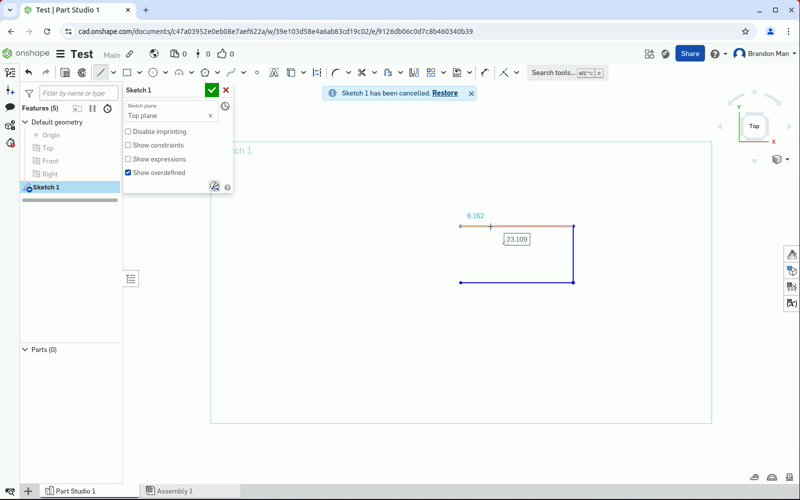
key_down(shift)
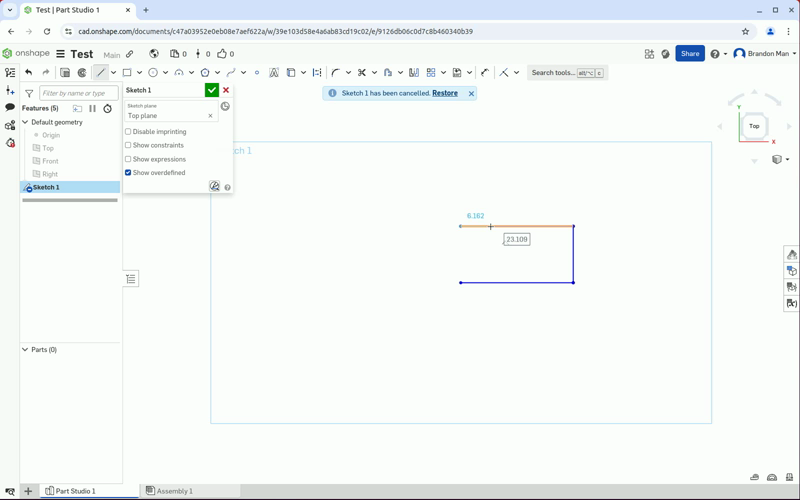
mouse_move(460, 282)
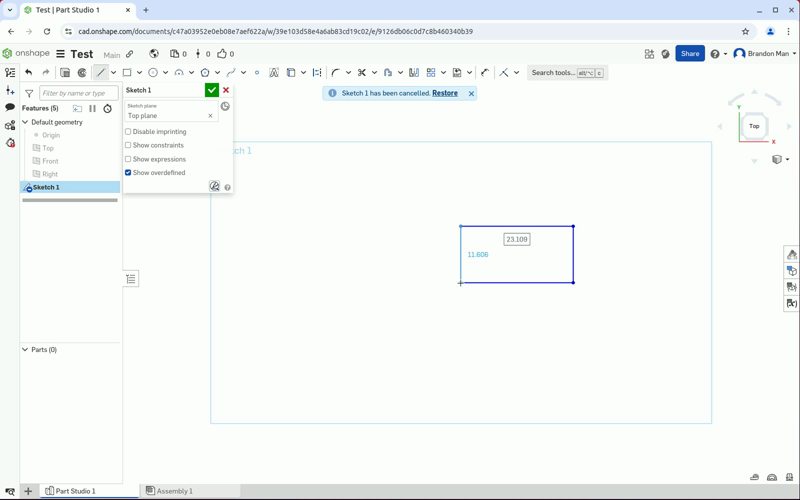
key_up(shift)
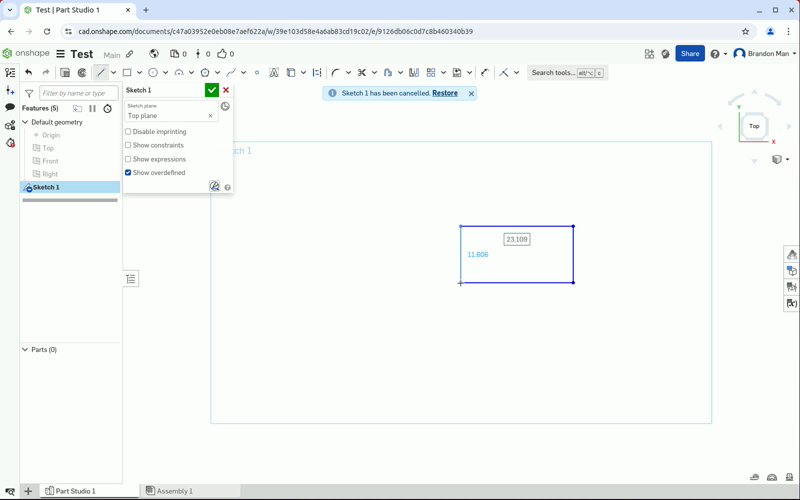
click(460, 282)
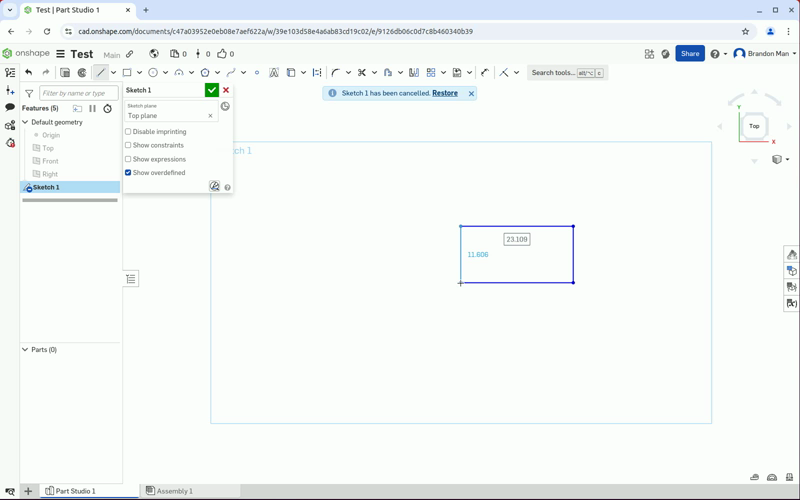
key(esc)
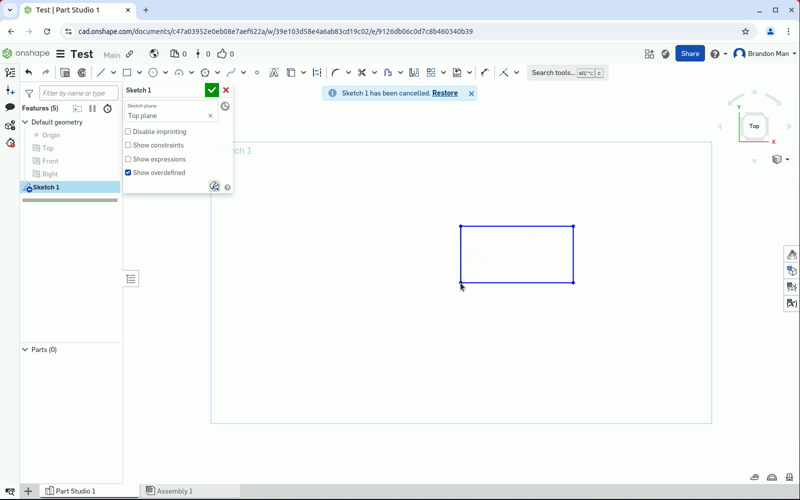
mouse_move(467, 248)
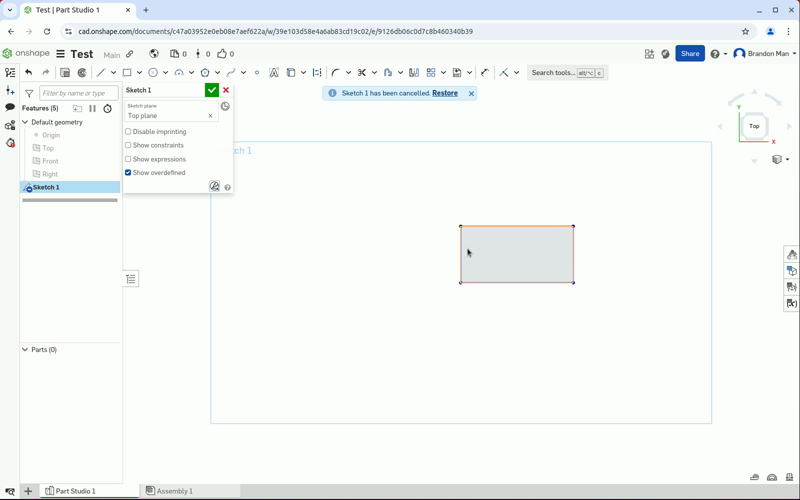
click(467, 248)
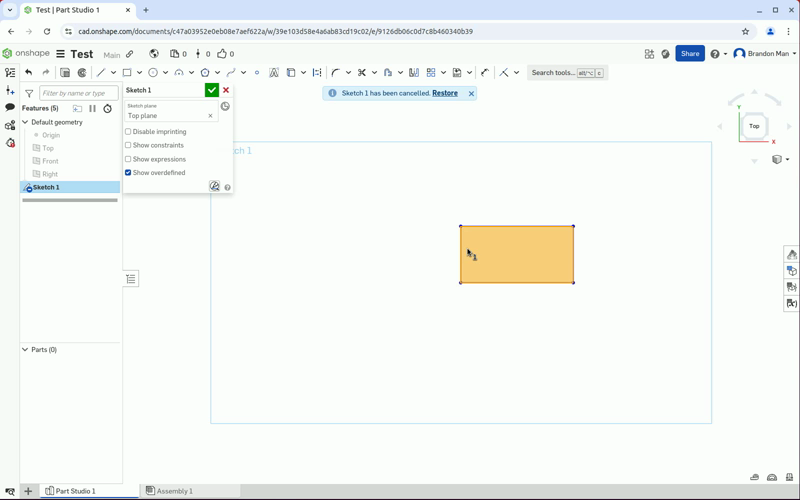
mouse_move(73, 352)
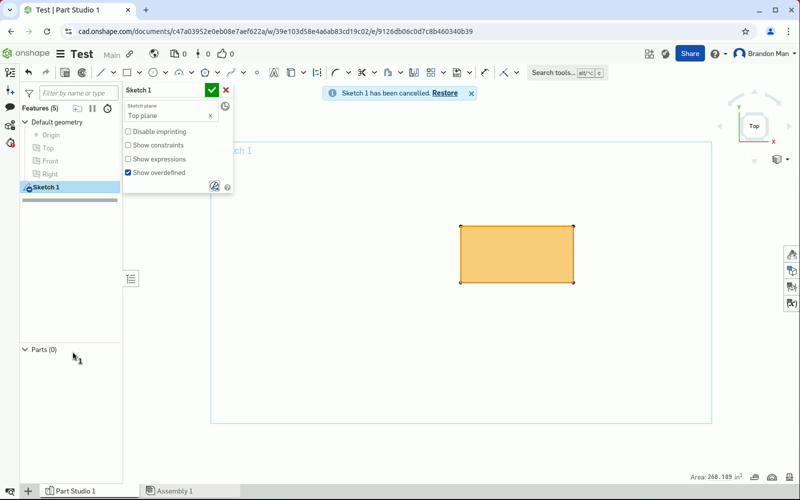
key(shift+y)
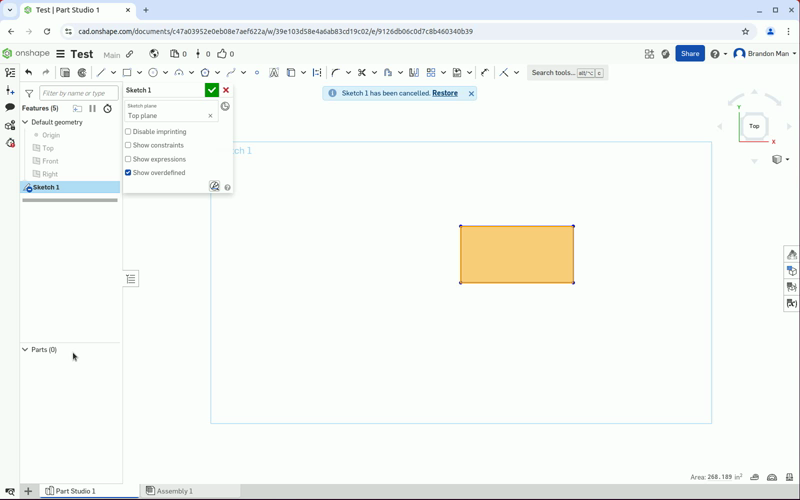
key(shift+e)
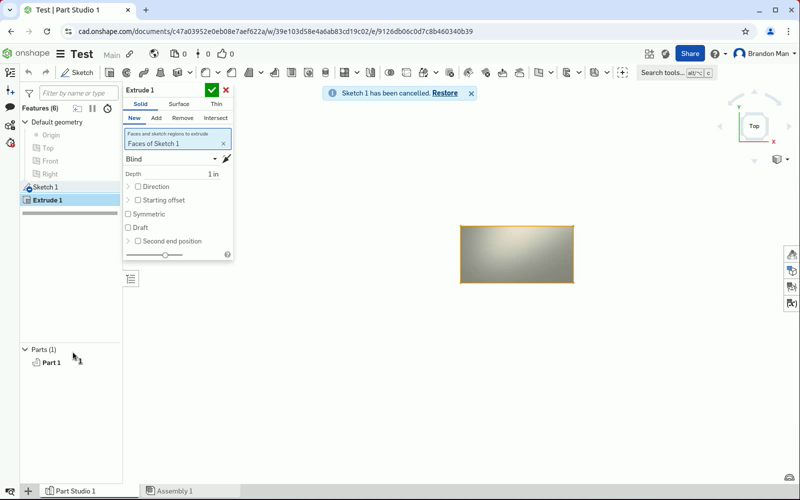
mouse_move(143, 106)
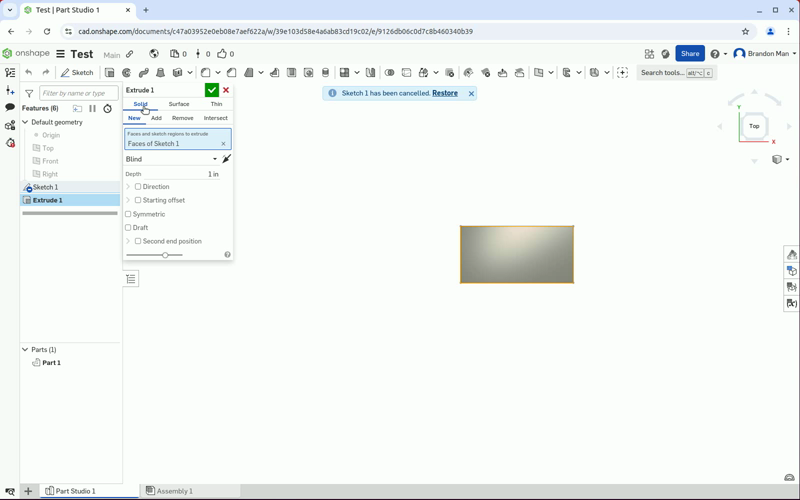
click(143, 106)
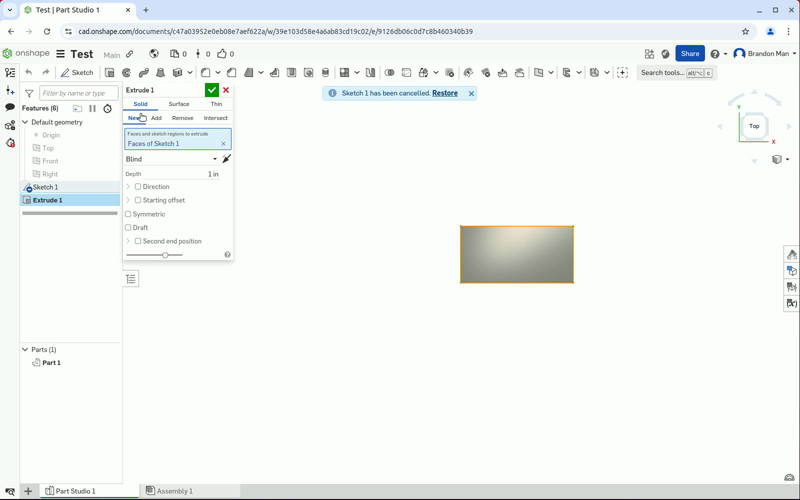
mouse_move(137, 120)
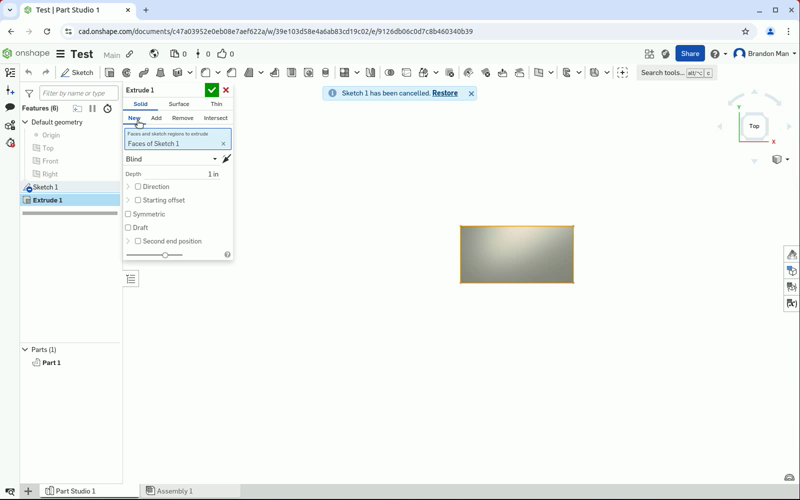
click(137, 120)
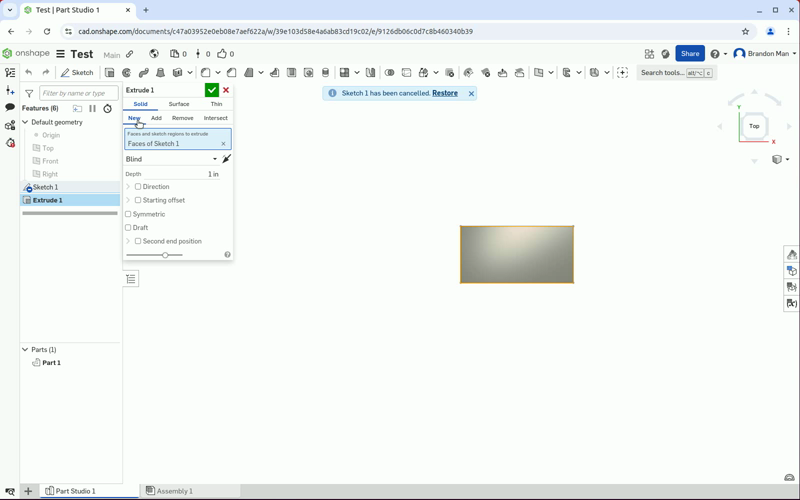
key(tab, 4)
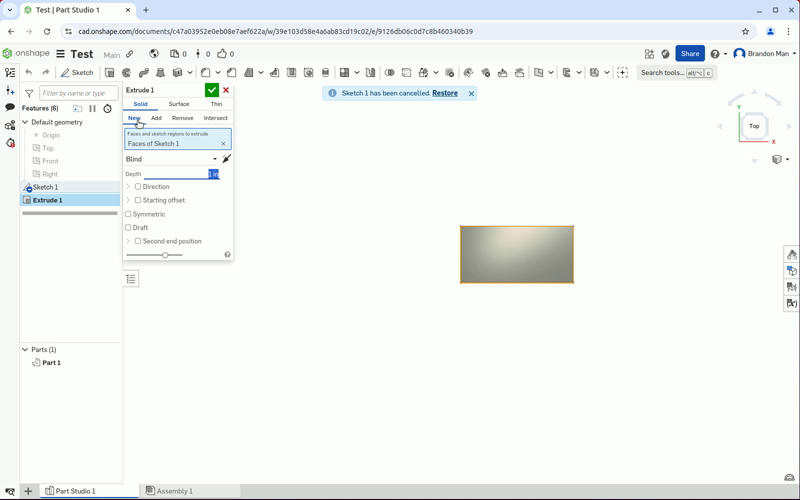
text(14.443)
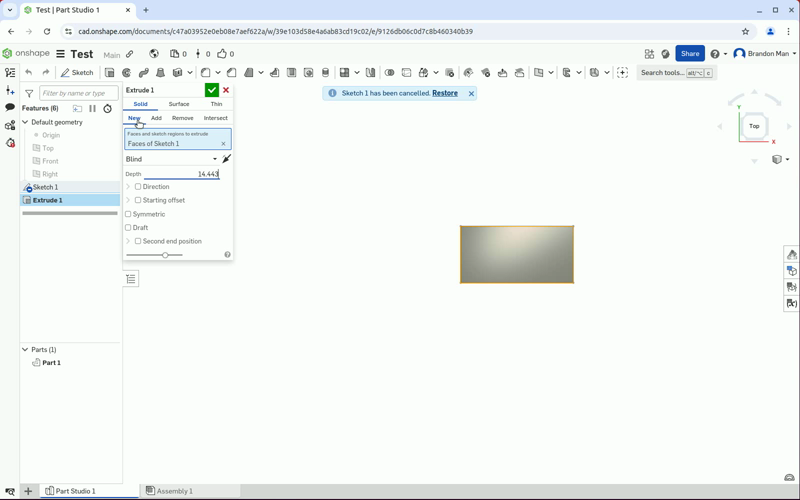
key(enter)
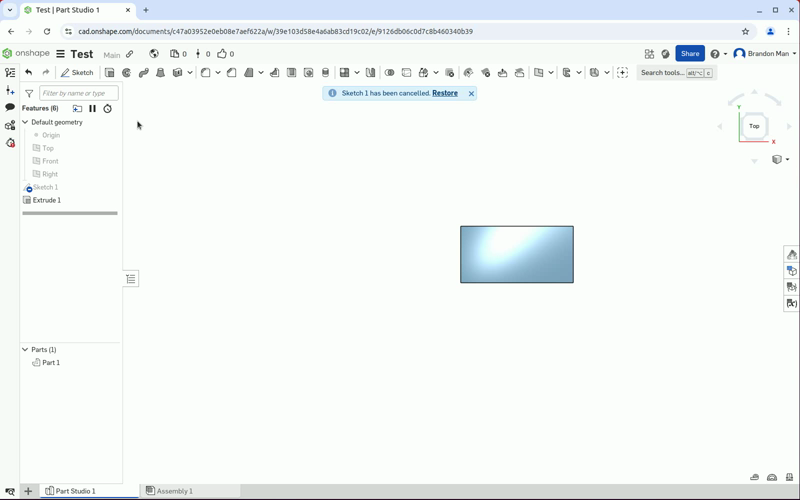
key(shift+h)
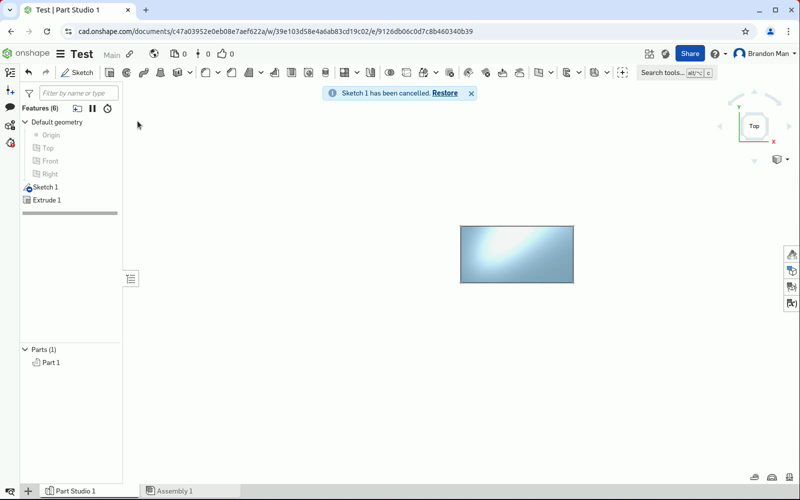
key(shift+h)
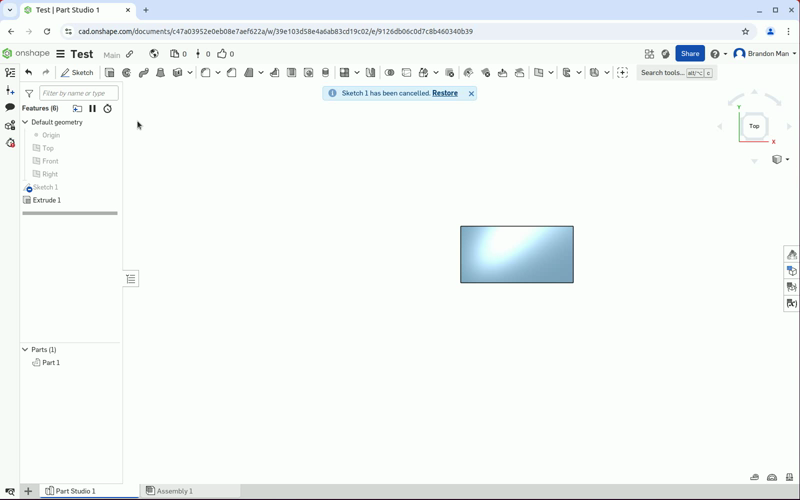
mouse_move(73, 189)
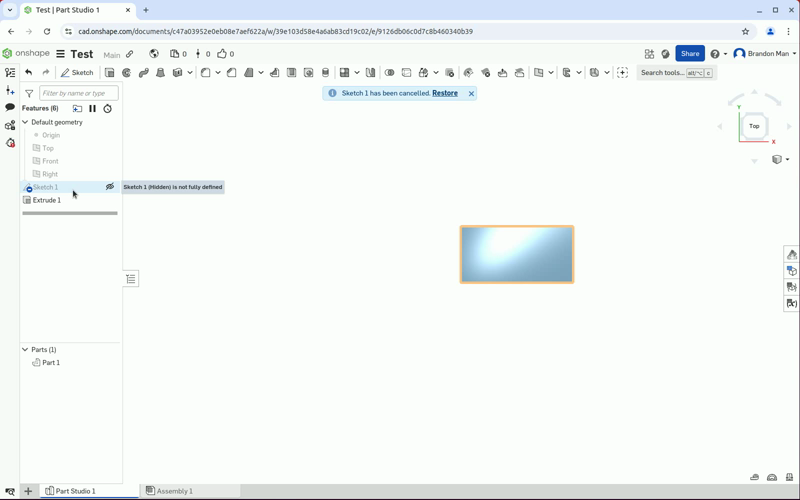
click(73, 189)
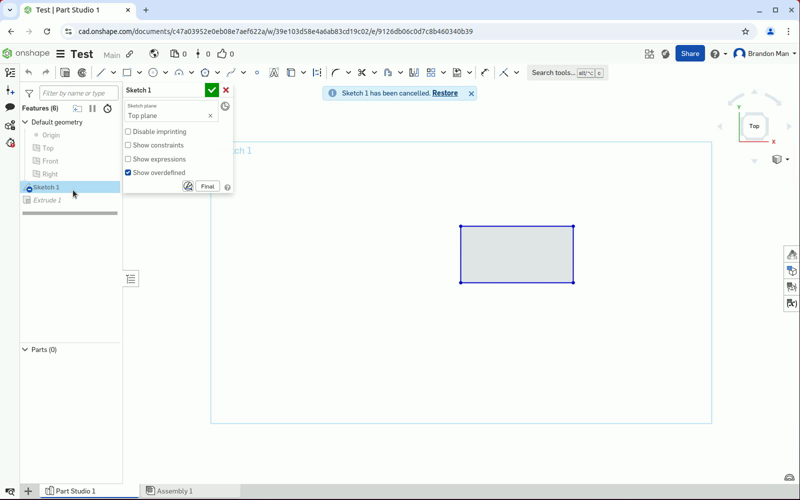
mouse_move(229, 92)
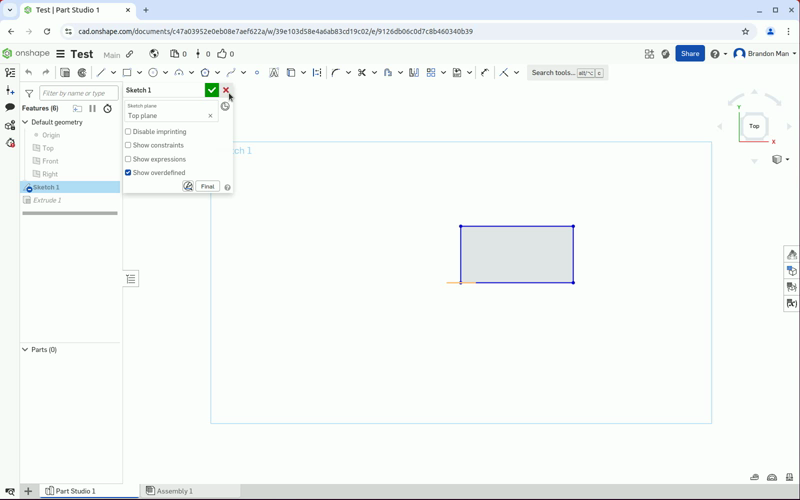
click(229, 92)
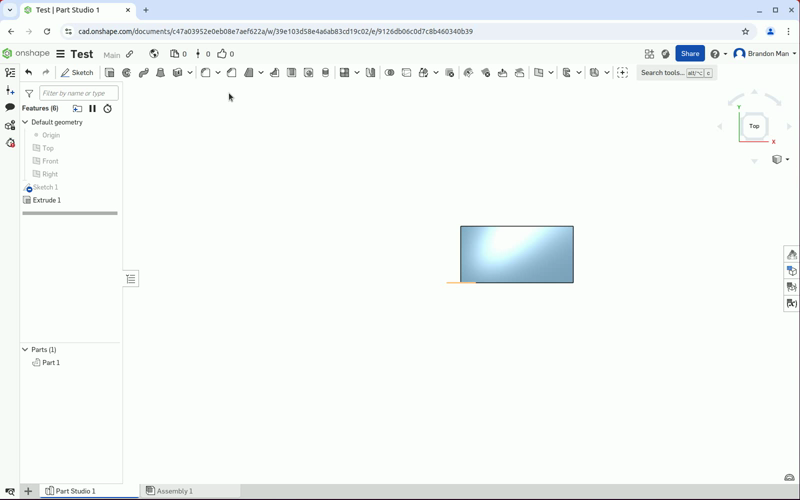
mouse_move(541, 75)
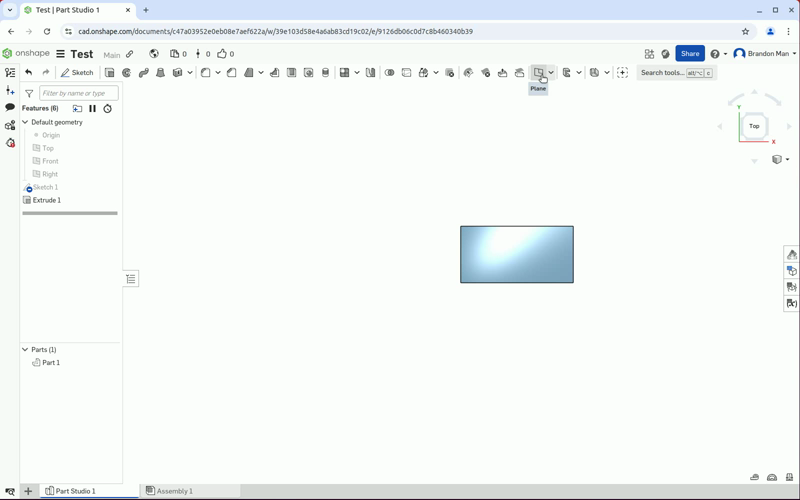
click(541, 75)
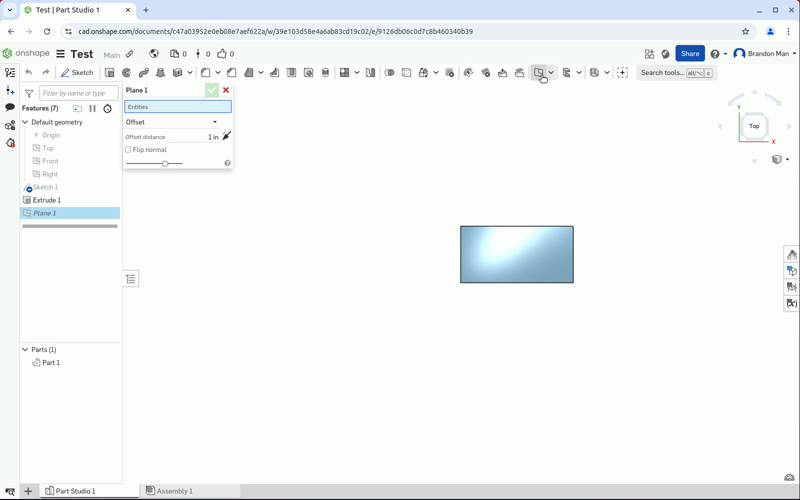
mouse_move(73, 150)
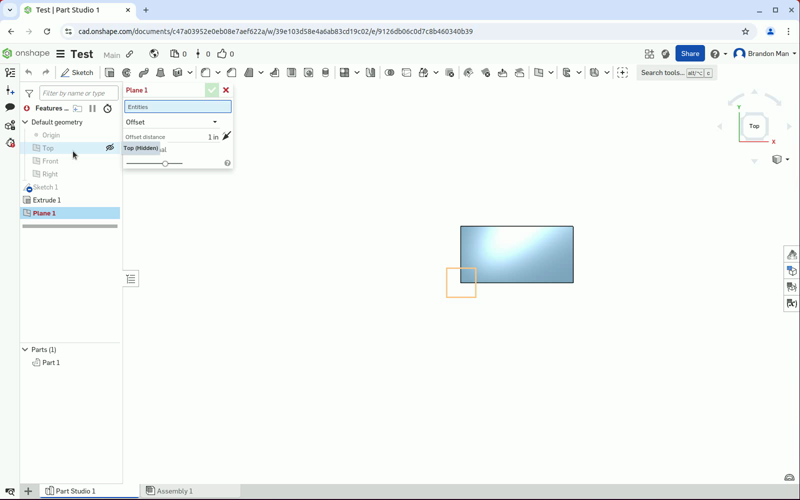
click(73, 150)
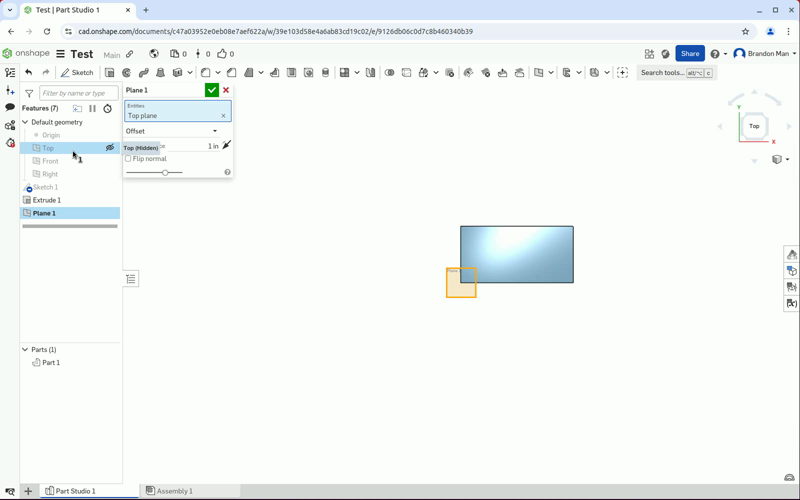
key(tab, 2)
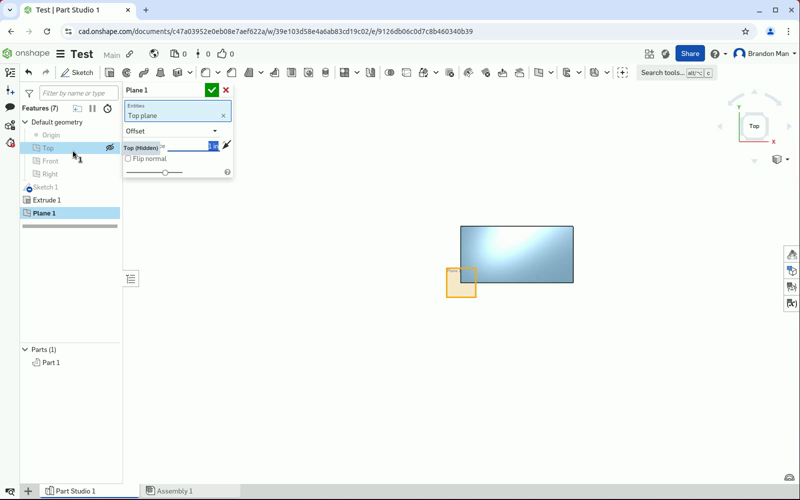
text(14.45)
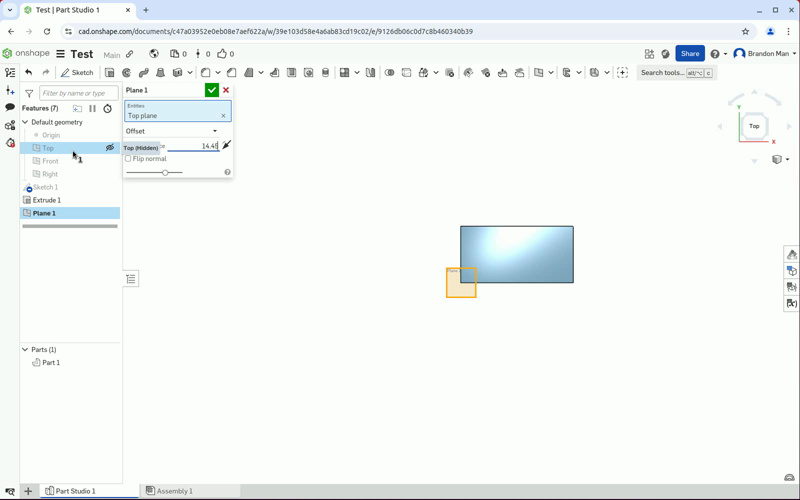
key(enter, 2)
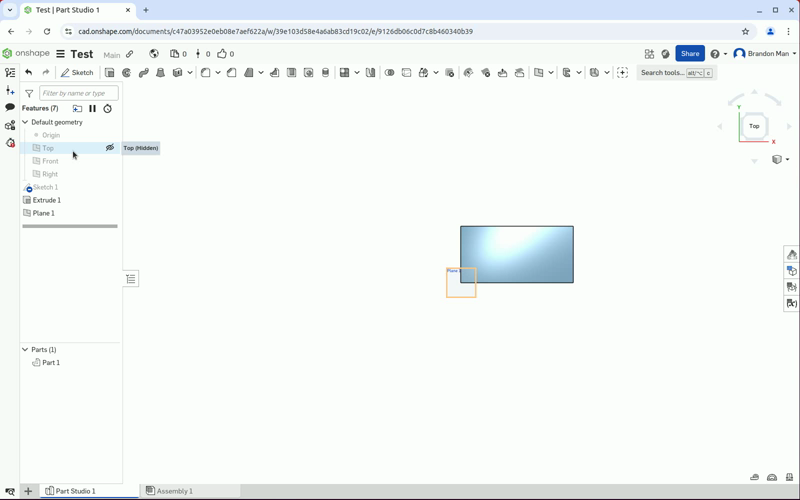
key(shift+s)
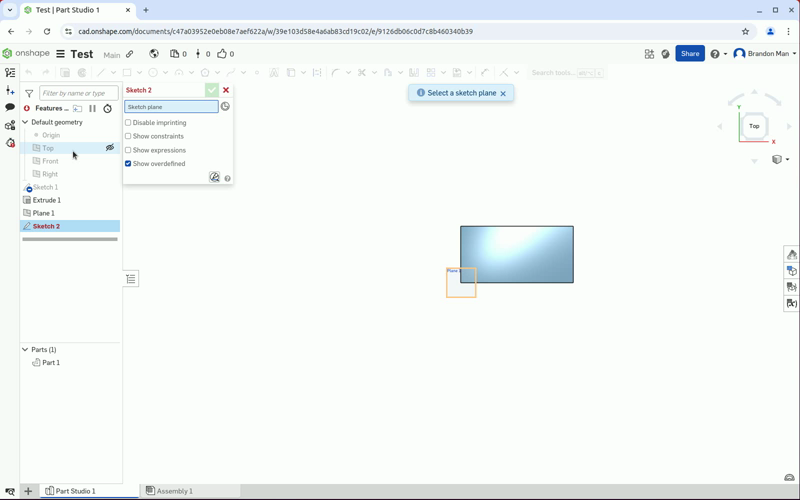
mouse_move(73, 215)
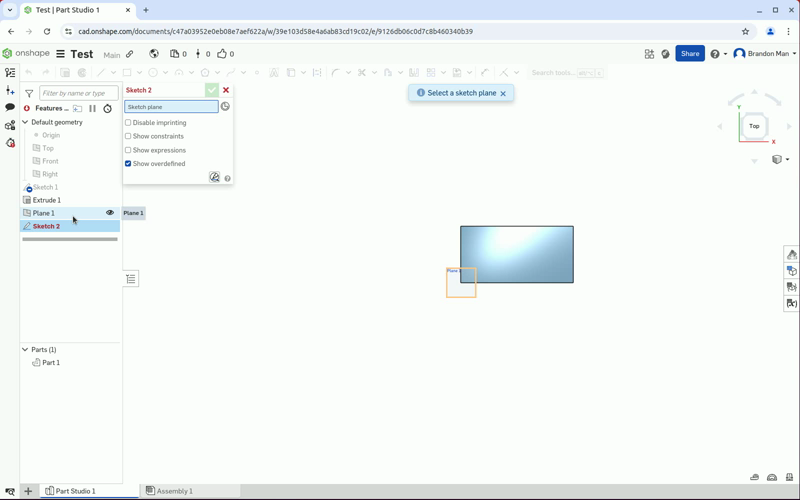
click(73, 215)
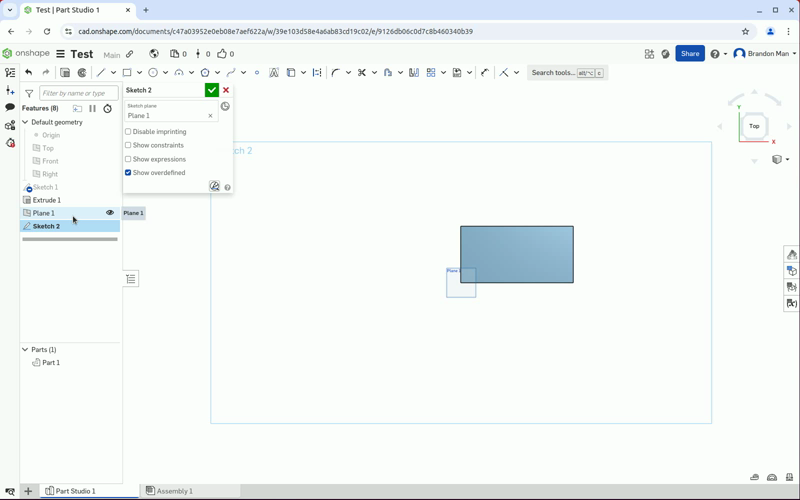
mouse_move(73, 352)
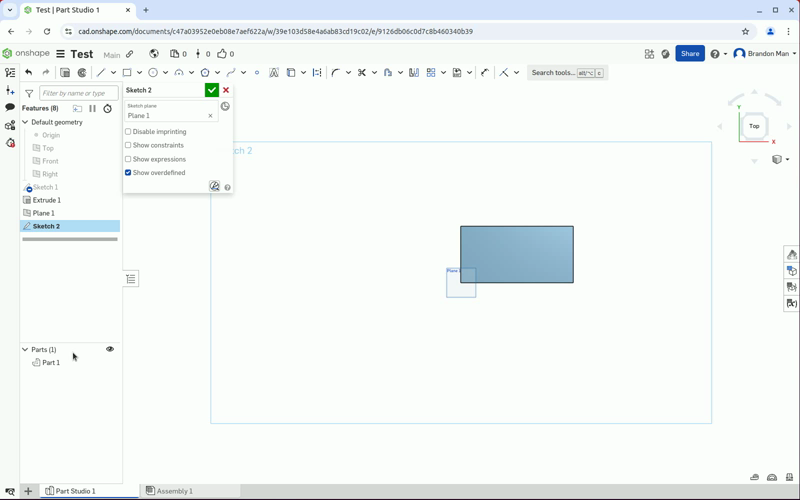
key(y)
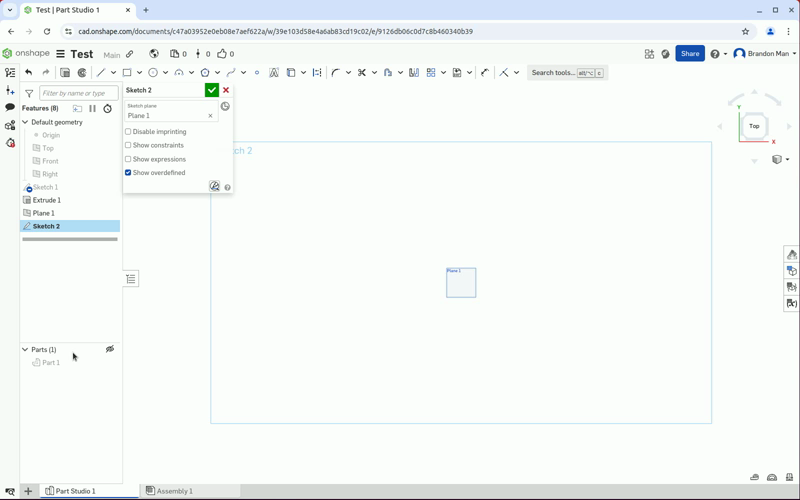
key(c)
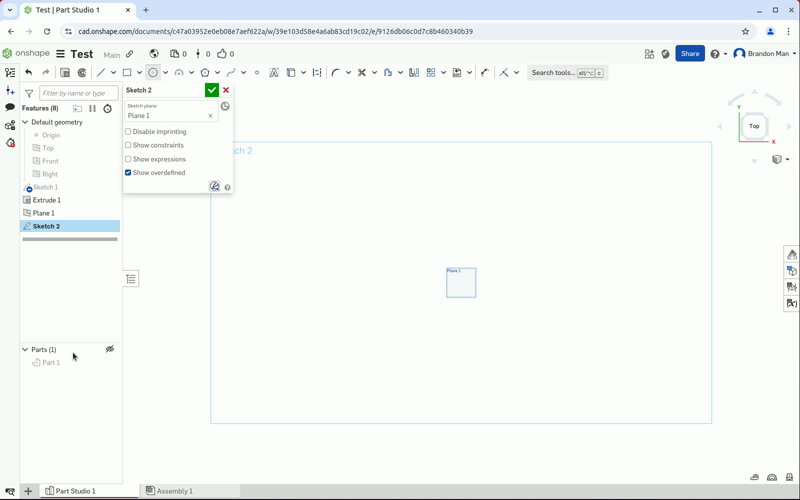
key_down(shift)
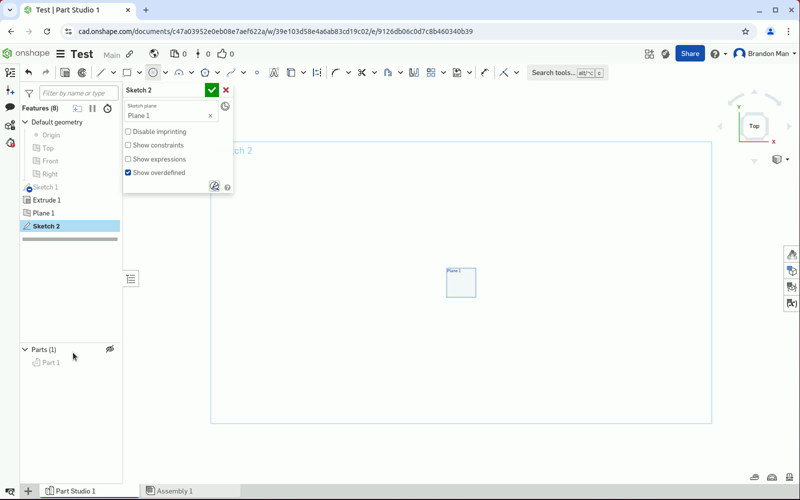
mouse_move(517, 254)
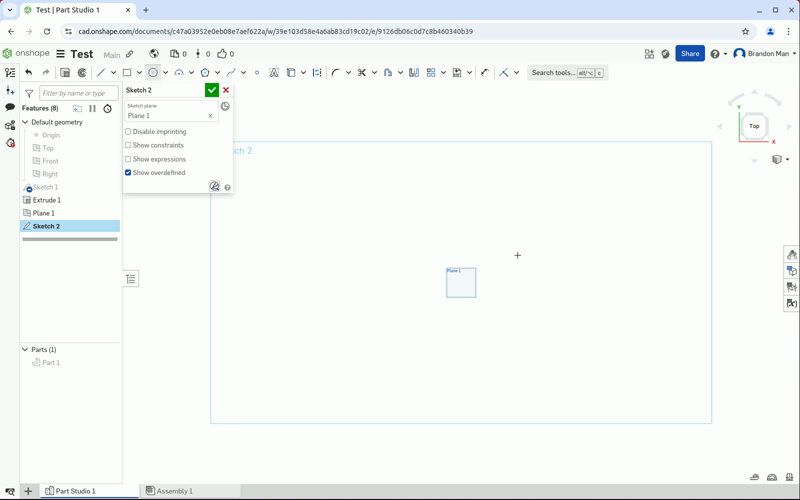
click(517, 254)
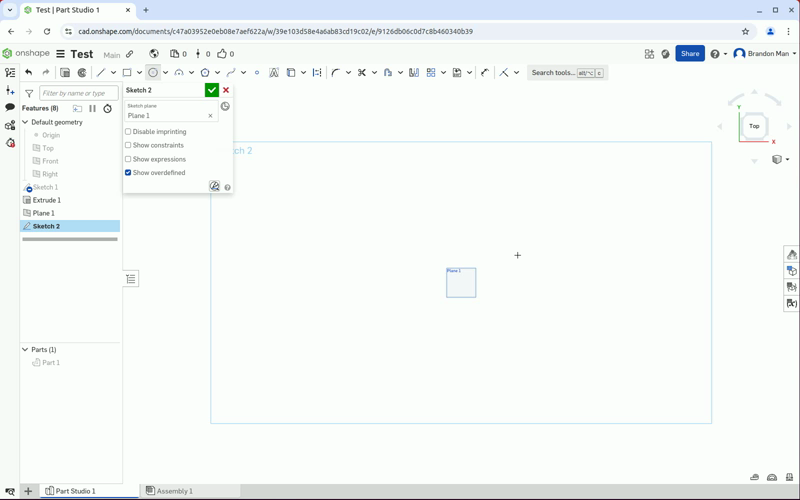
key_up(shift)
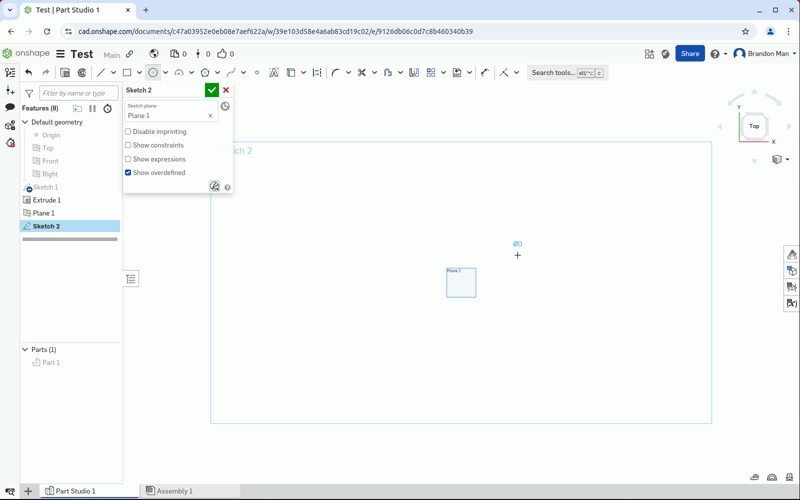
mouse_move(532, 254)
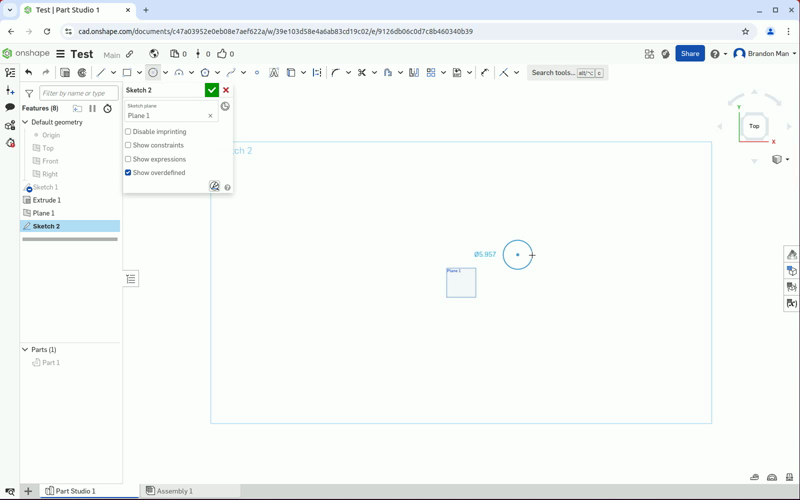
click(532, 254)
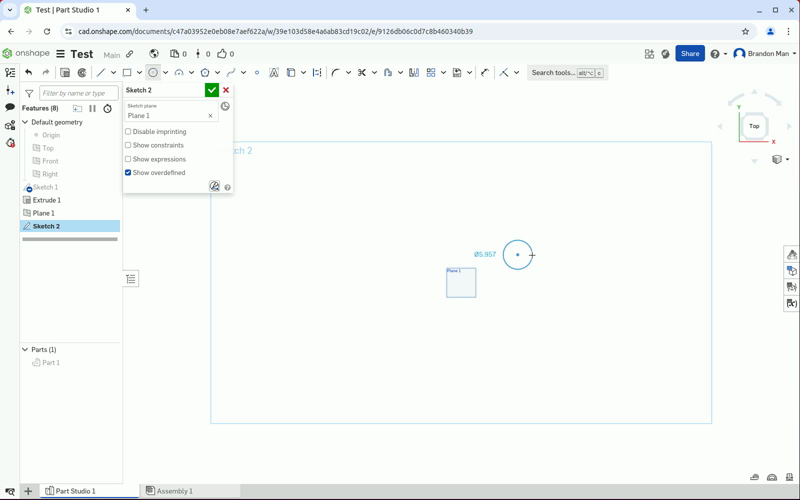
key(esc)
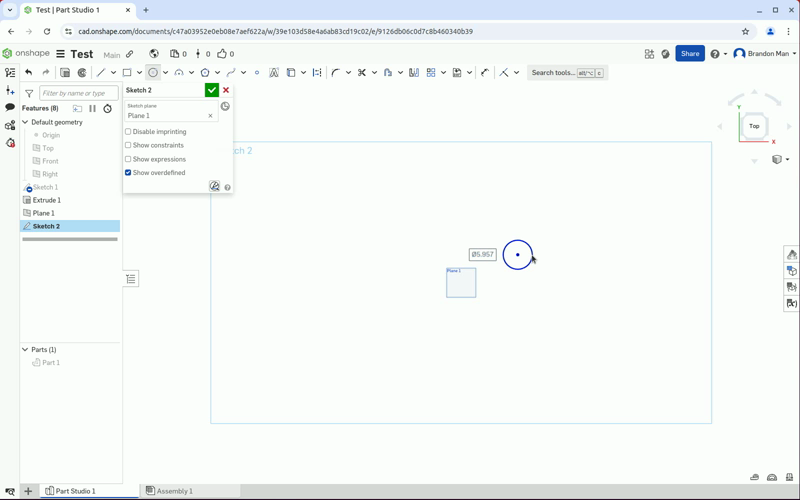
mouse_move(511, 243)
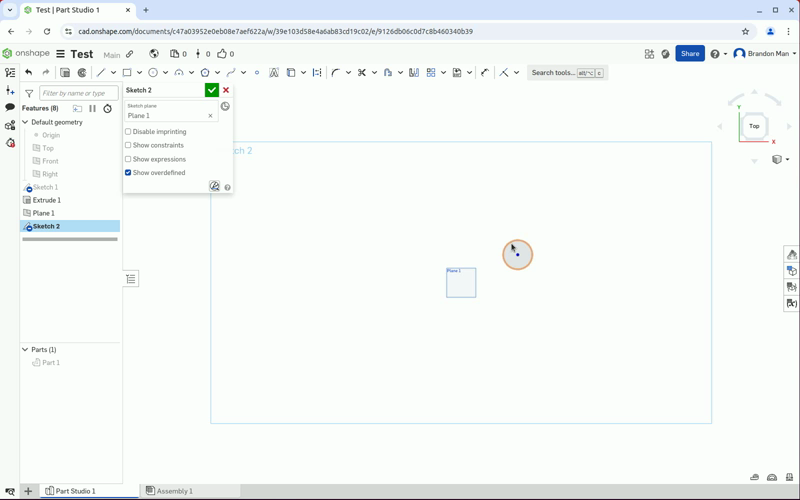
scroll(6)
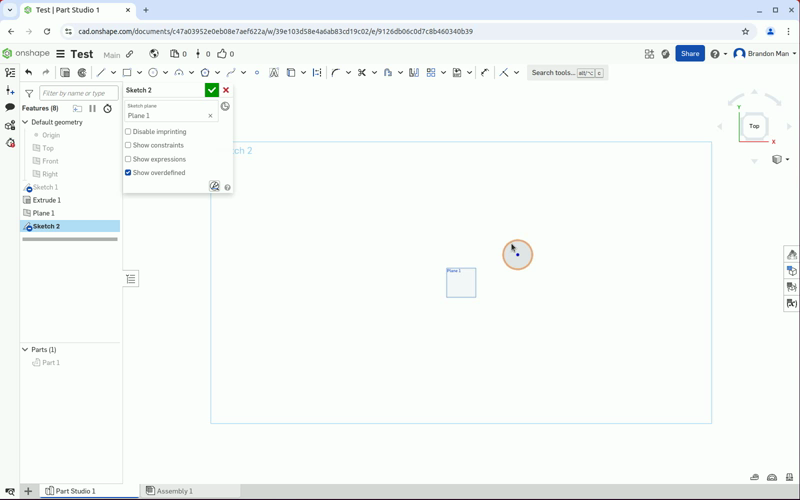
scroll(6)
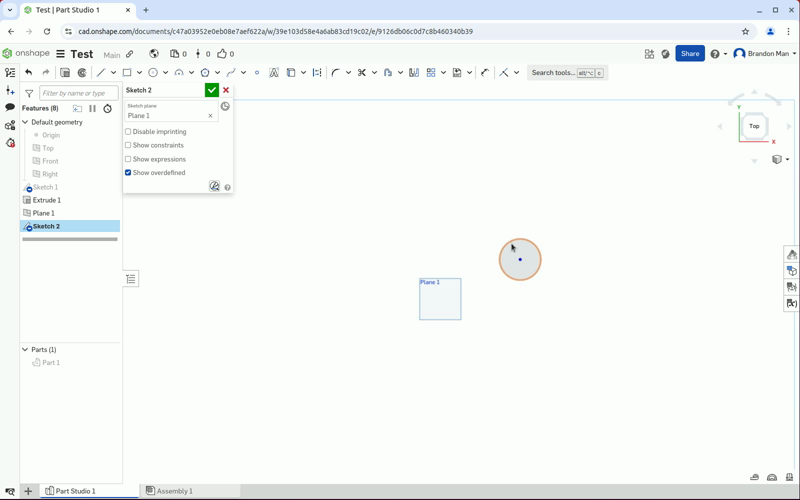
scroll(6)
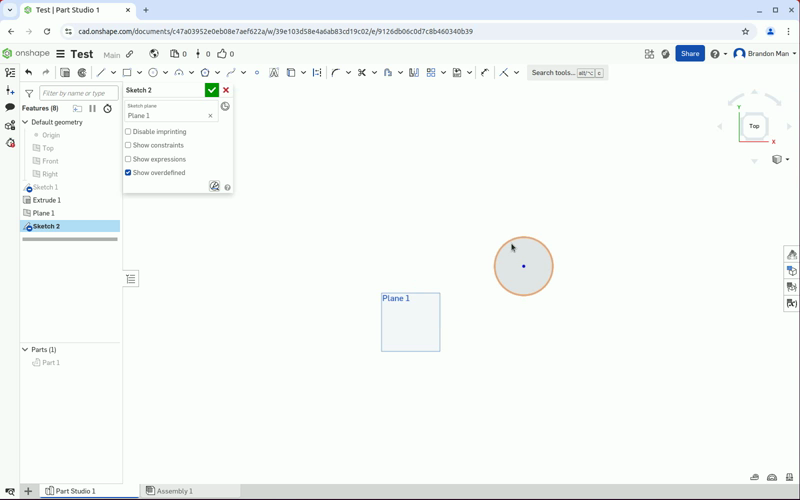
scroll(6)
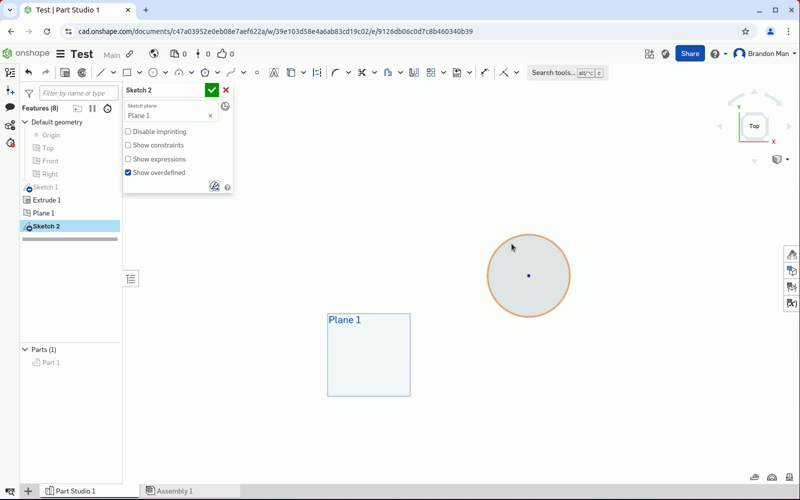
scroll(6)
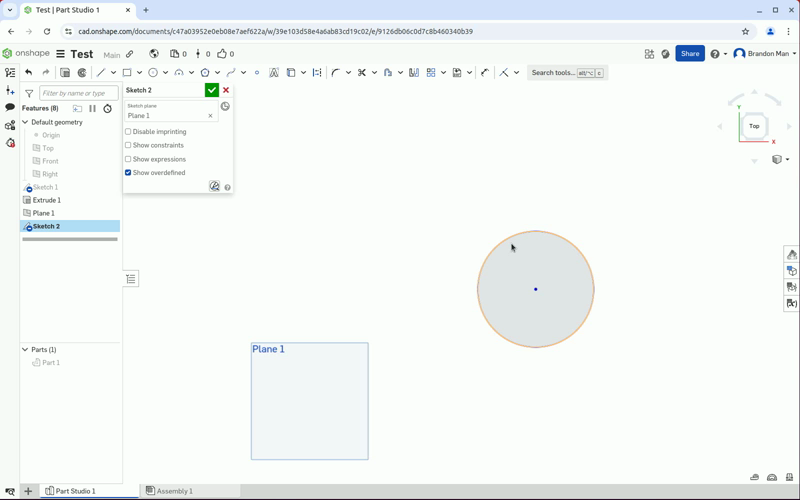
scroll(6)
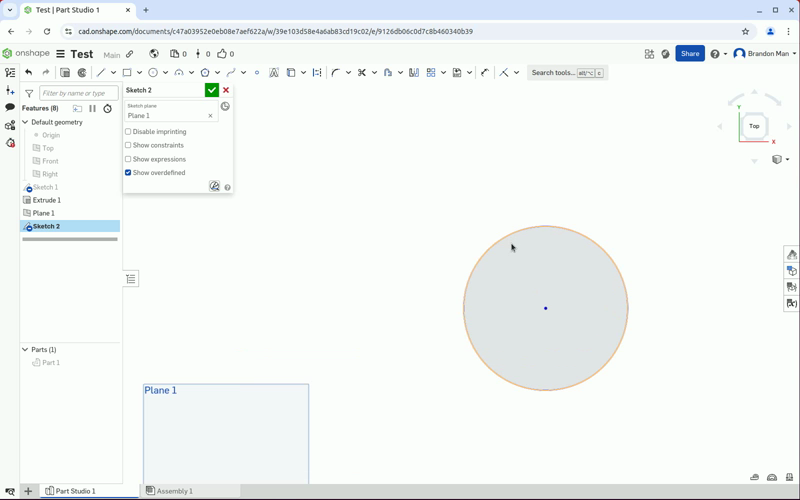
scroll(6)
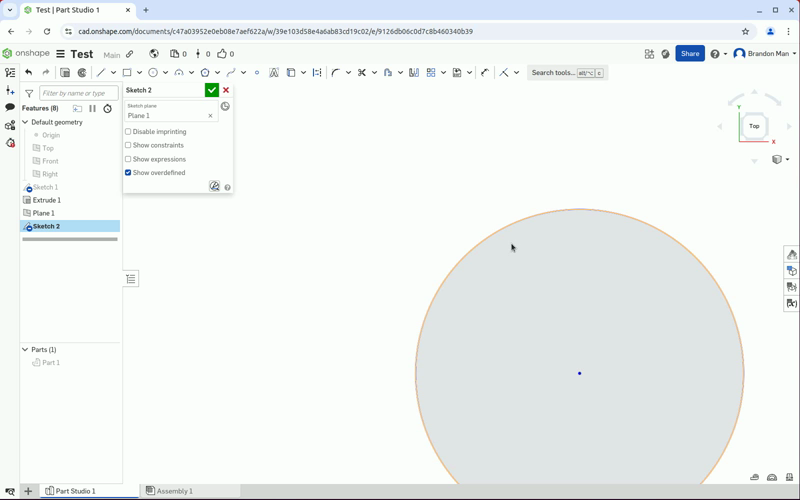
click(511, 243)
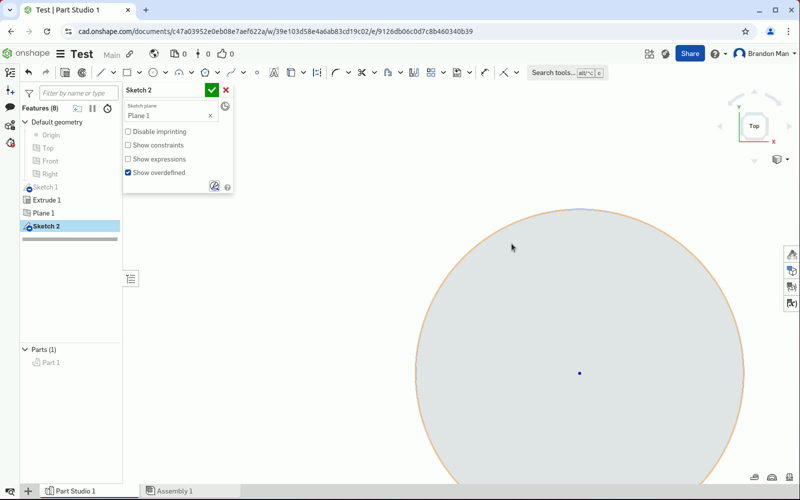
scroll(-6)
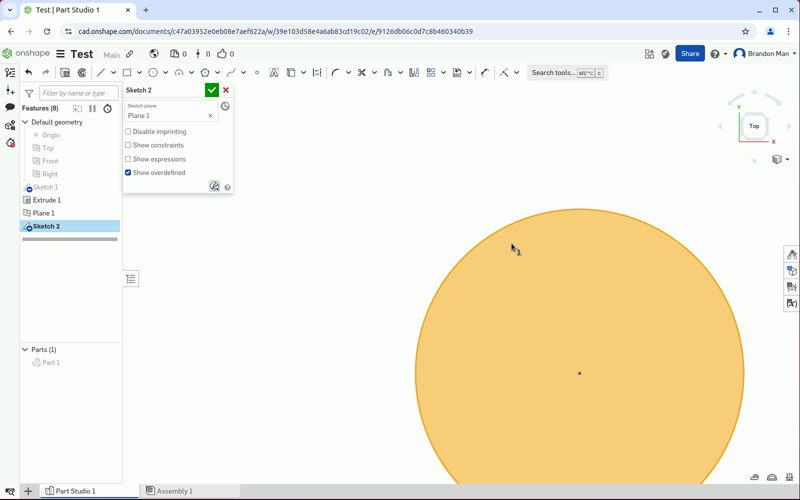
scroll(-6)
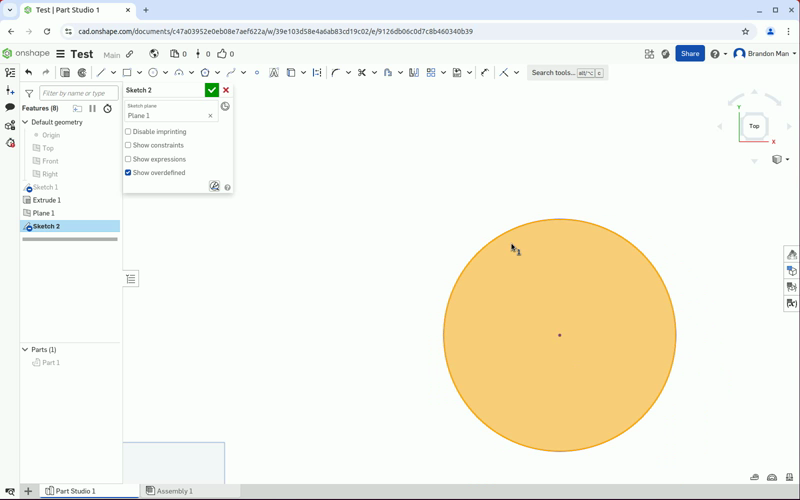
scroll(-6)
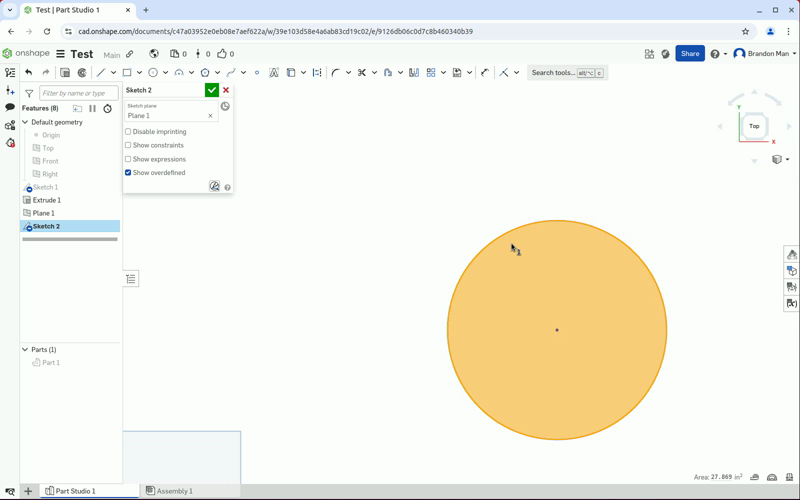
scroll(-6)
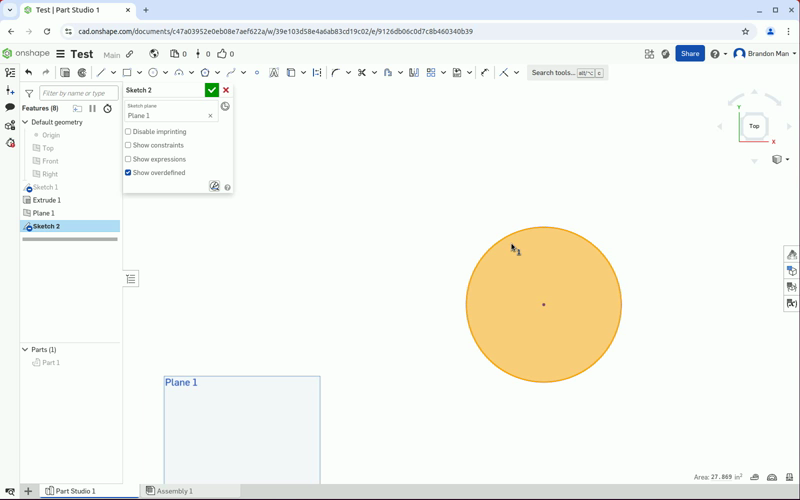
scroll(-6)
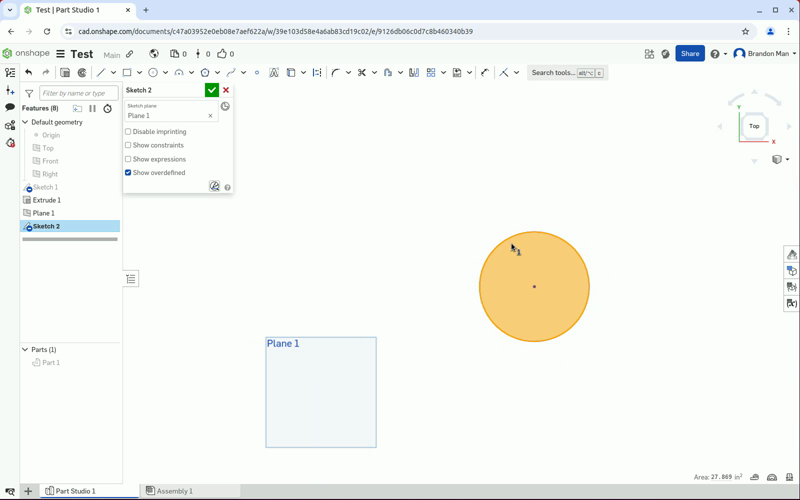
scroll(-6)
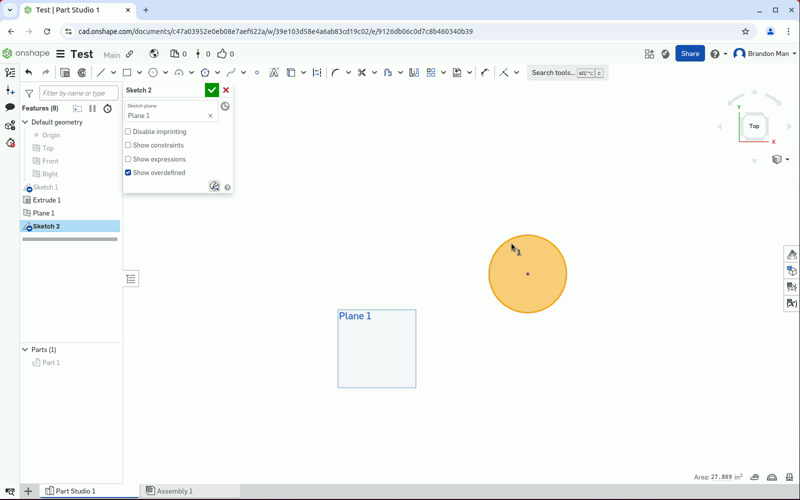
scroll(-6)
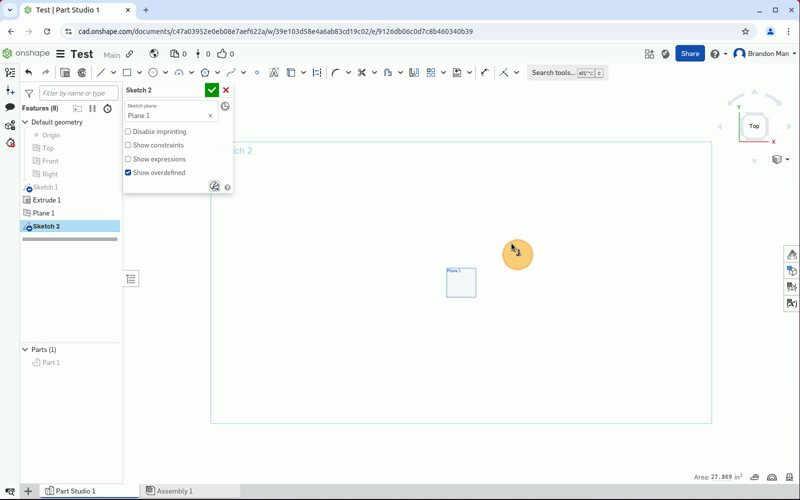
mouse_move(73, 352)
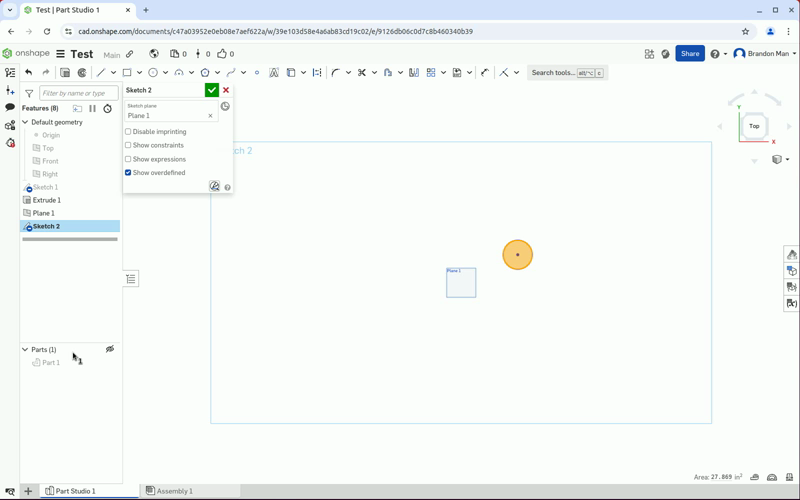
key(shift+y)
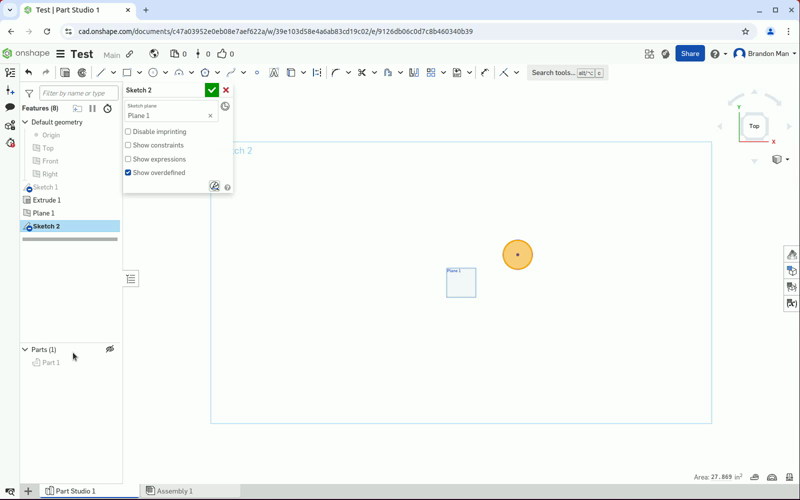
key(shift+e)
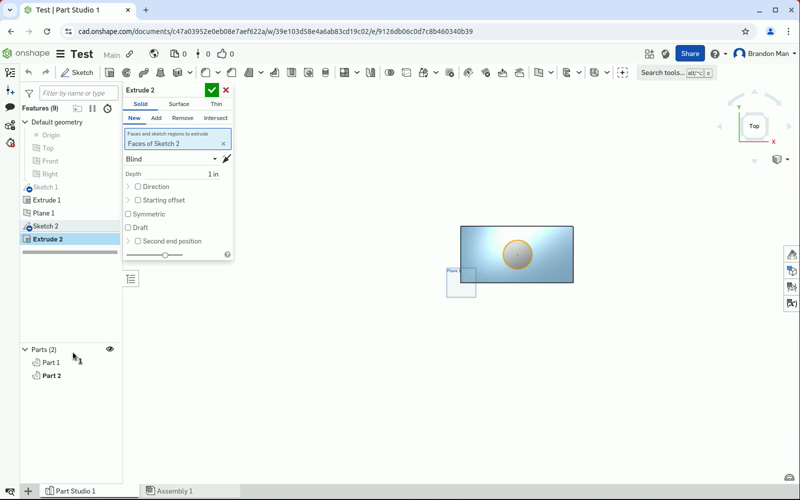
mouse_move(143, 106)
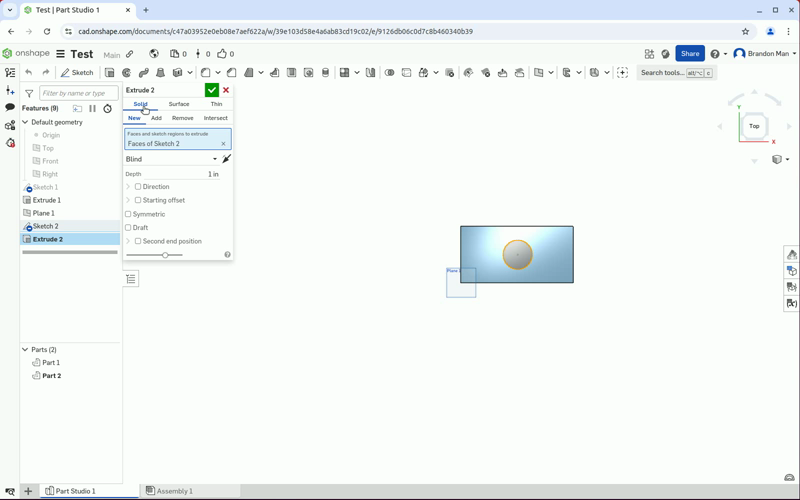
click(143, 106)
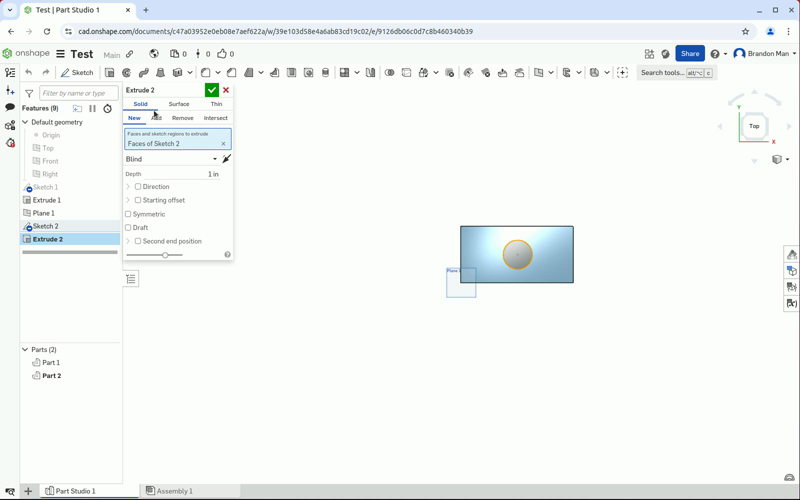
mouse_move(186, 120)
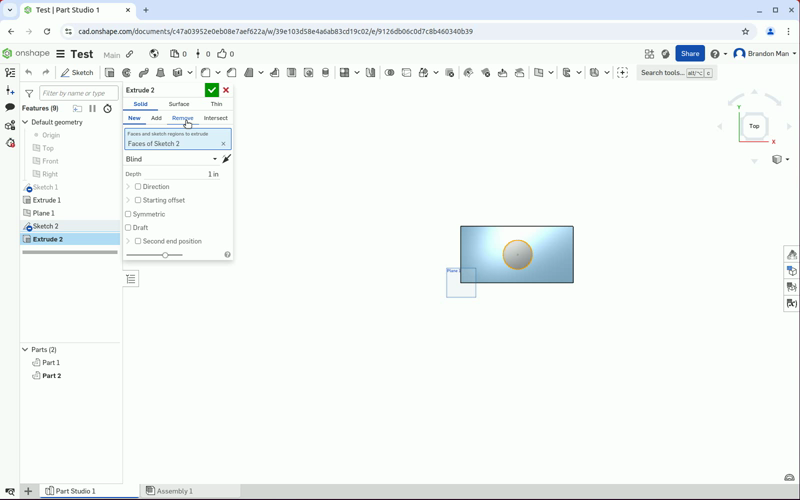
click(186, 120)
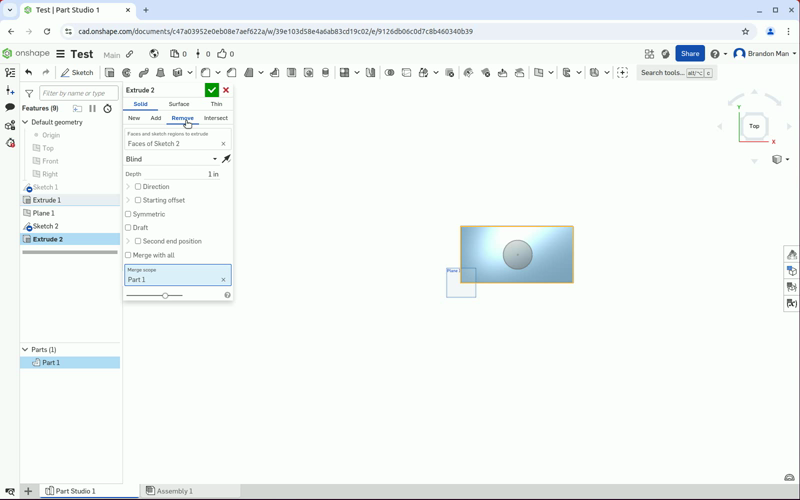
key(tab, 4)
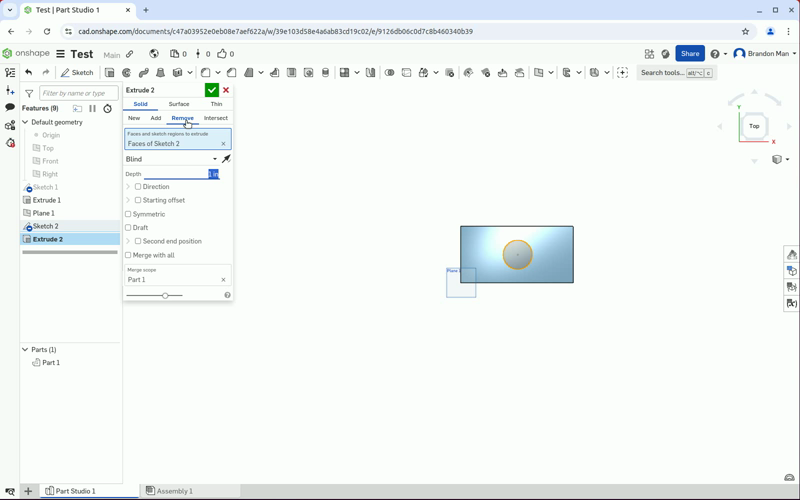
text(14.443)
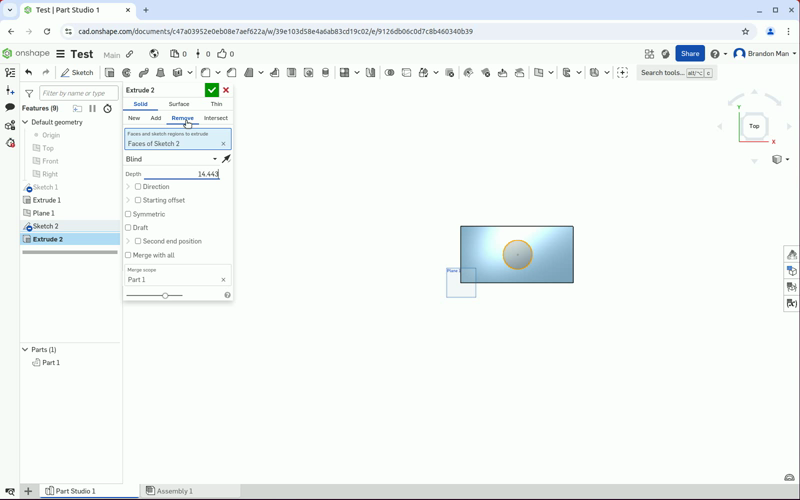
key(tab, 6)
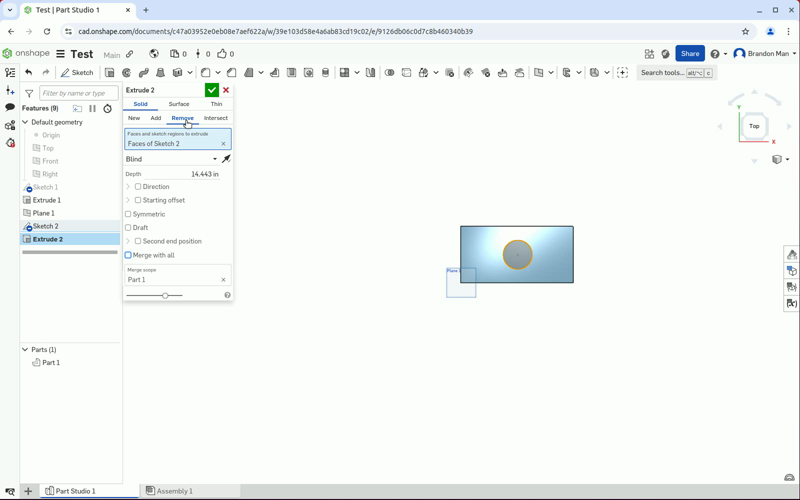
key(space)
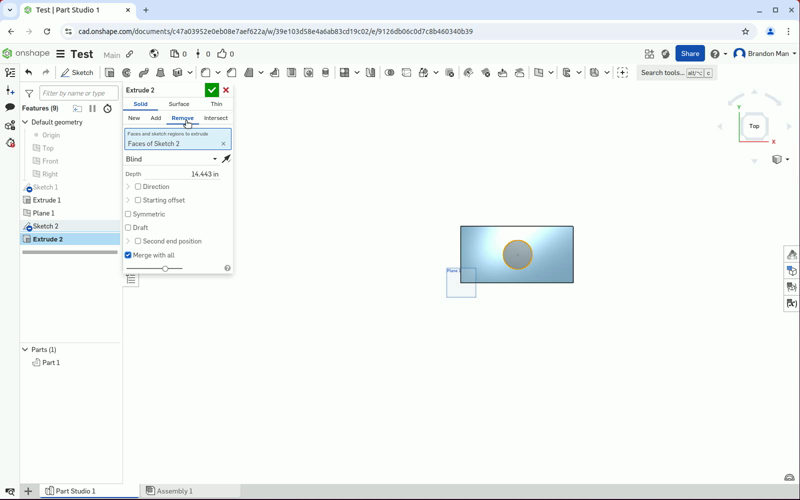
key(enter)
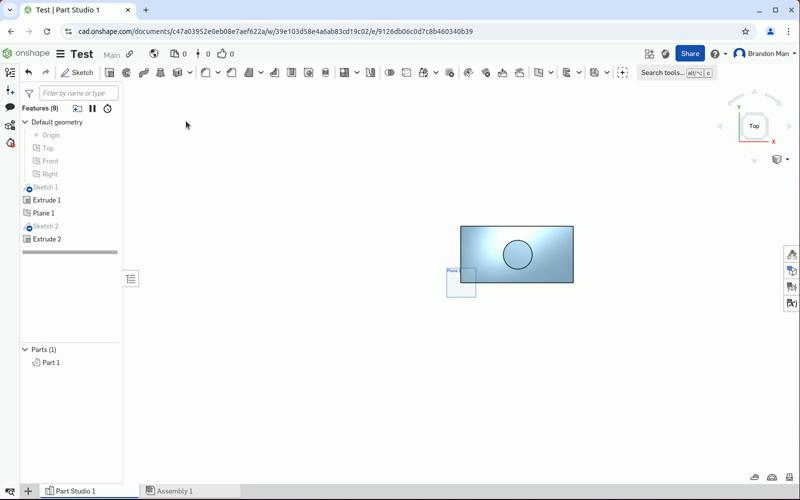
key(shift+h)
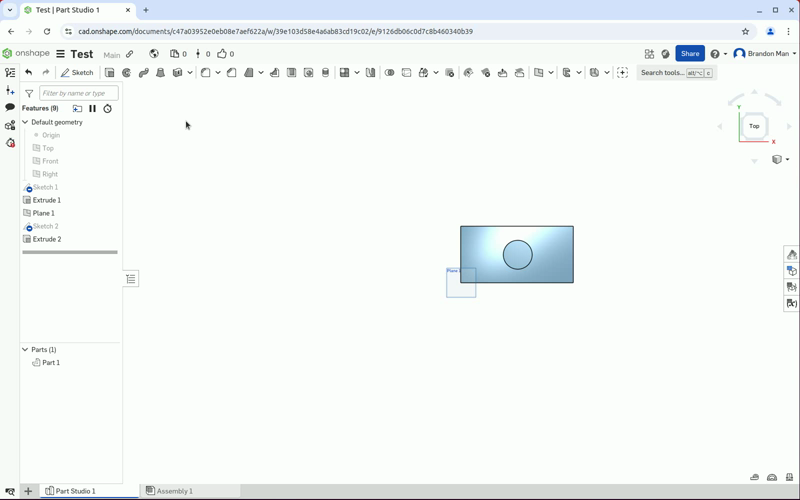
key(shift+h)
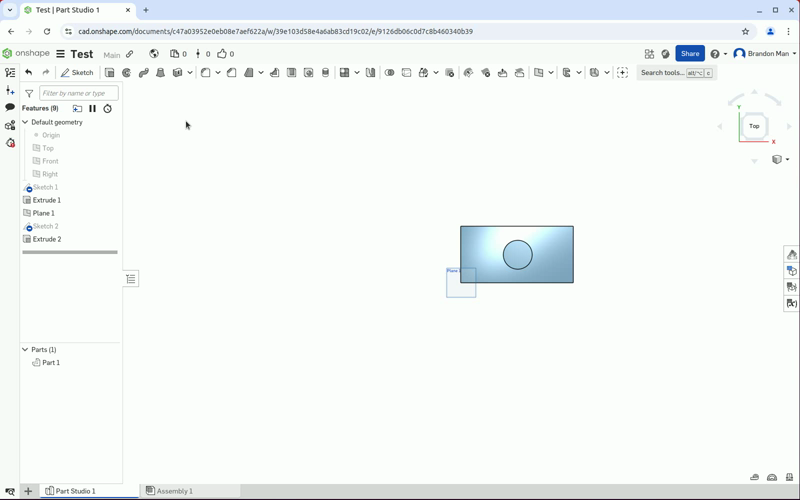
mouse_move(73, 189)
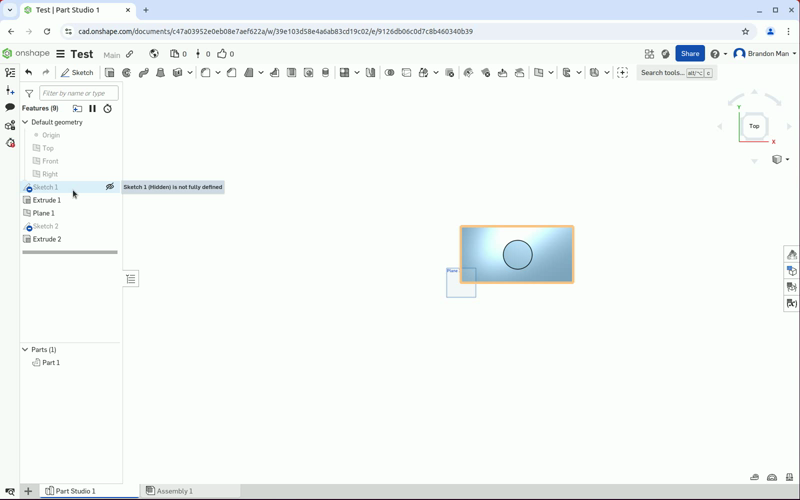
click(73, 189)
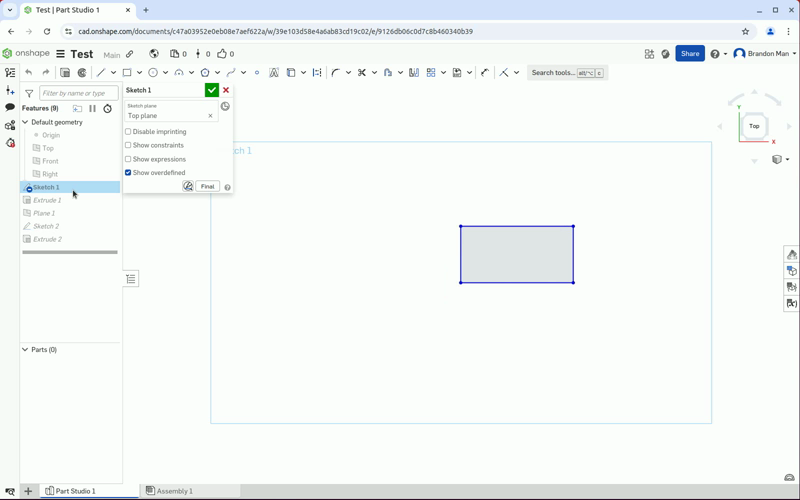
mouse_move(229, 92)
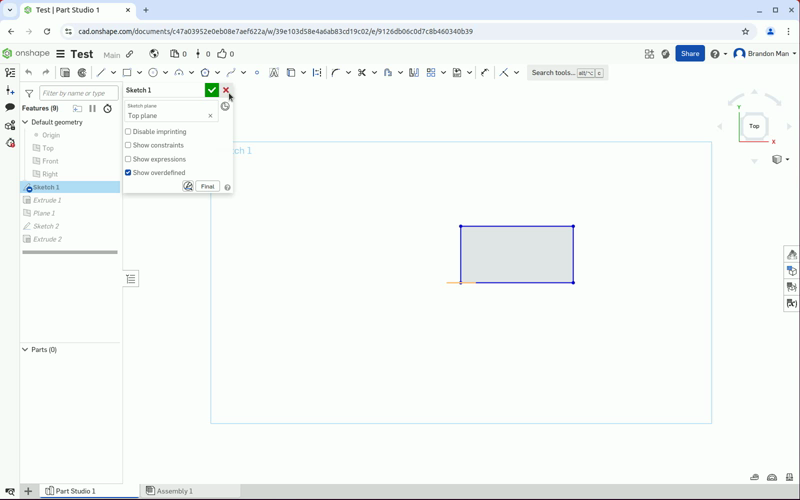
click(229, 92)
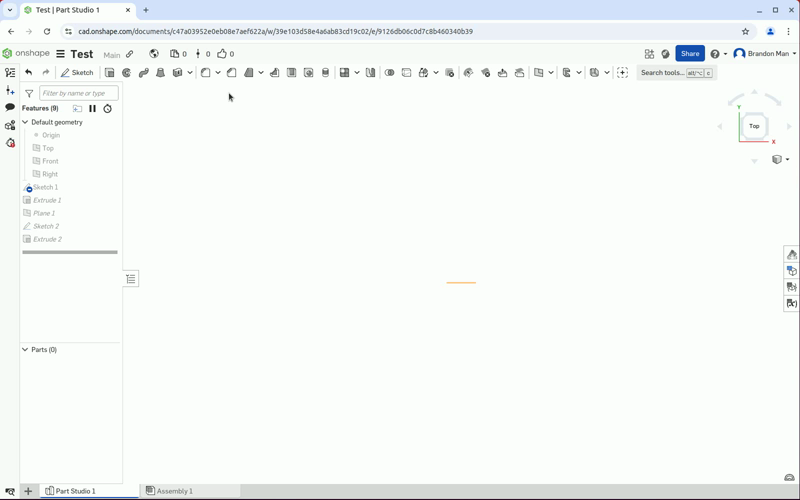
mouse_move(73, 352)
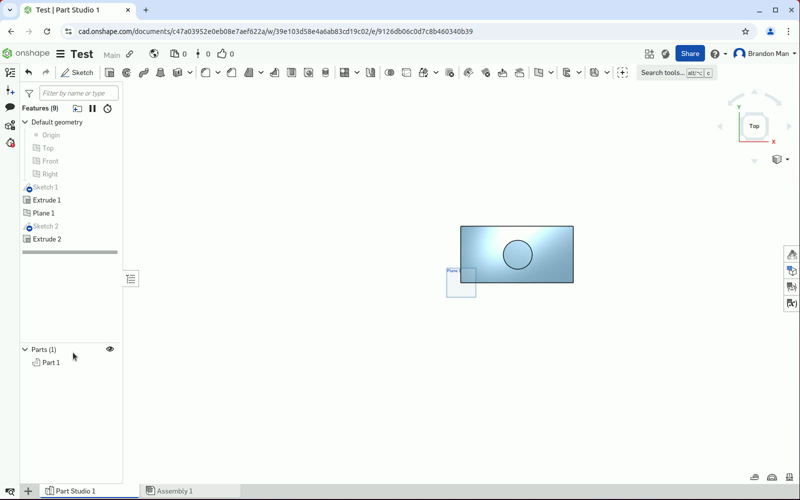
key(y)
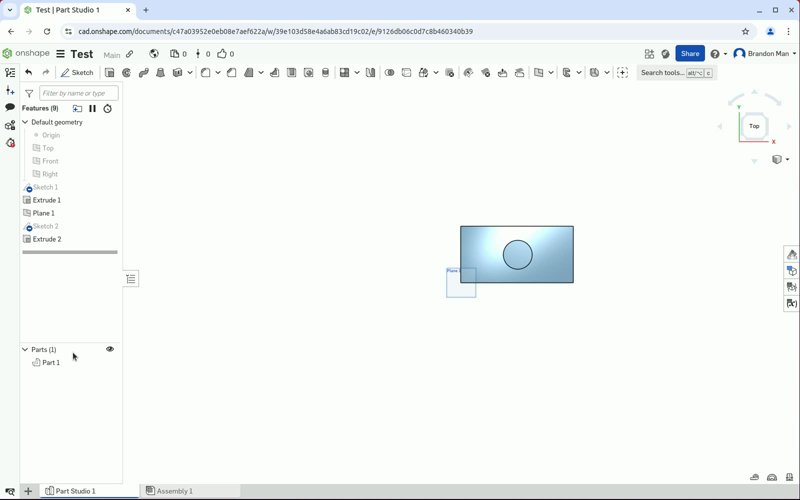
key(shift+p)
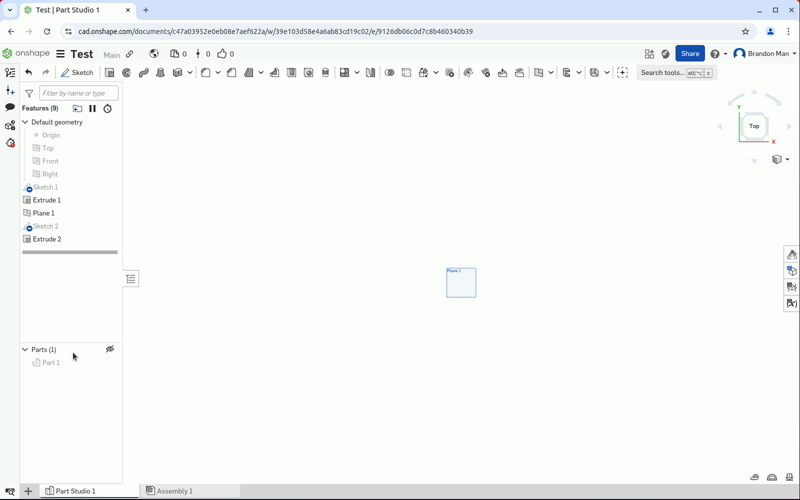
key(space)
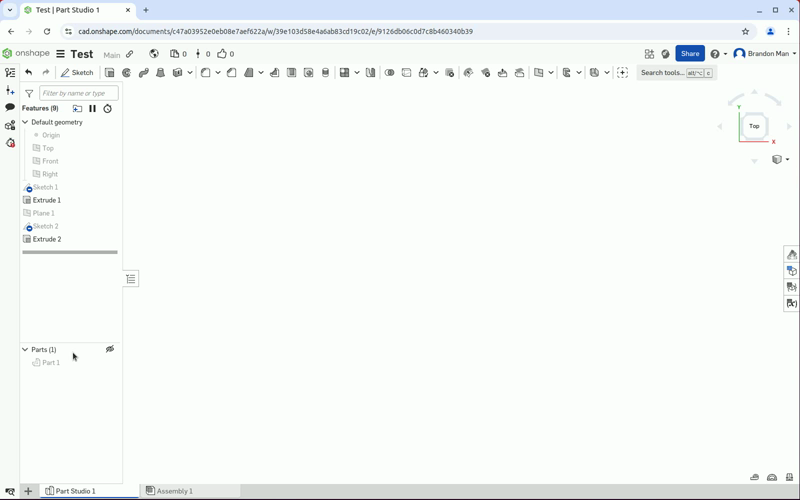
key_down(shift)
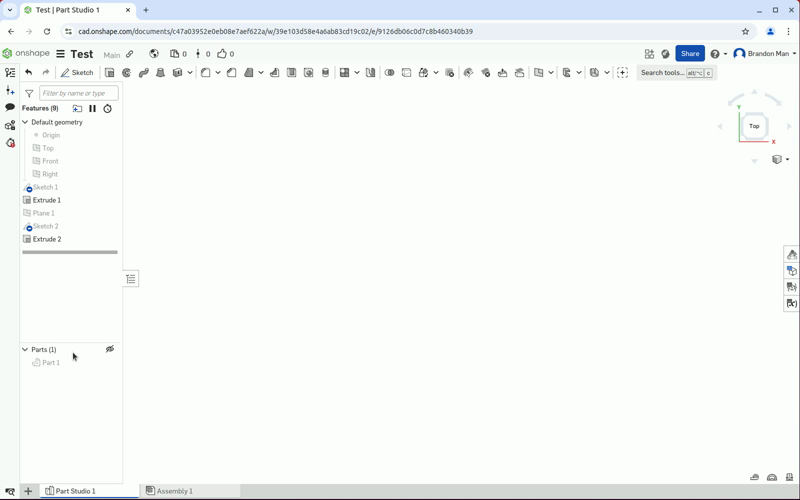
key(up)
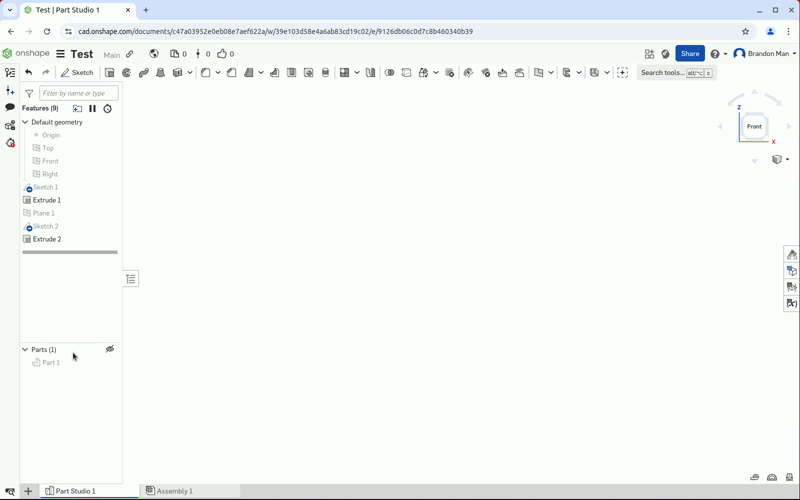
key_up(shift)
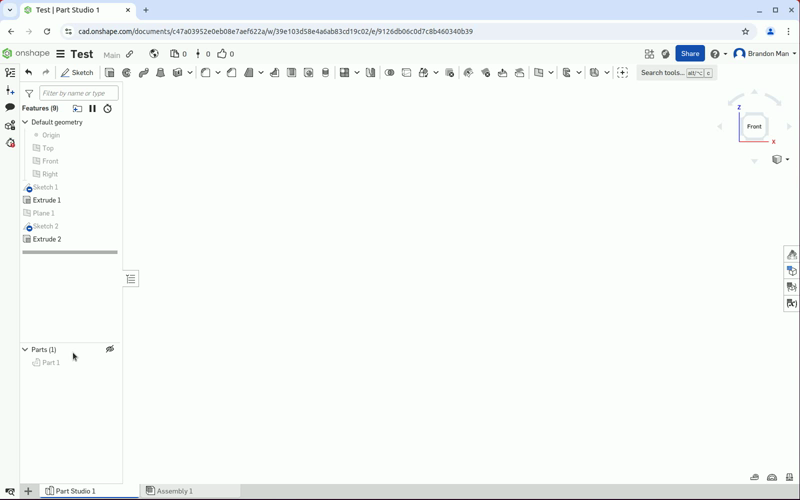
mouse_move(73, 352)
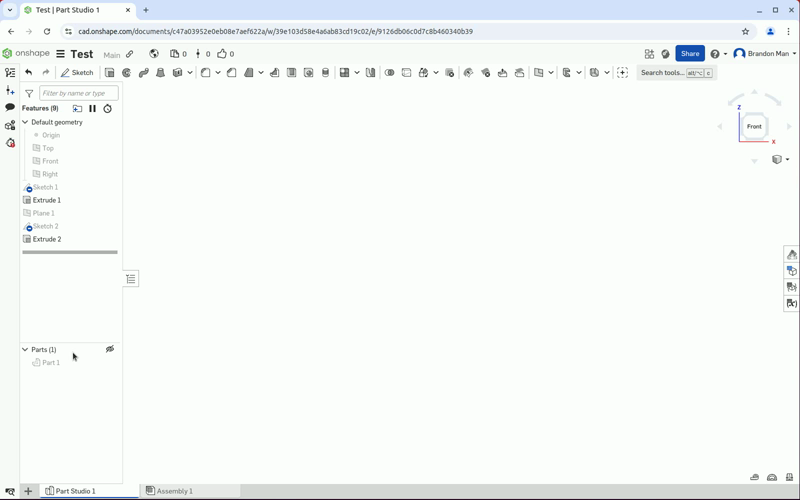
key(shift+y)
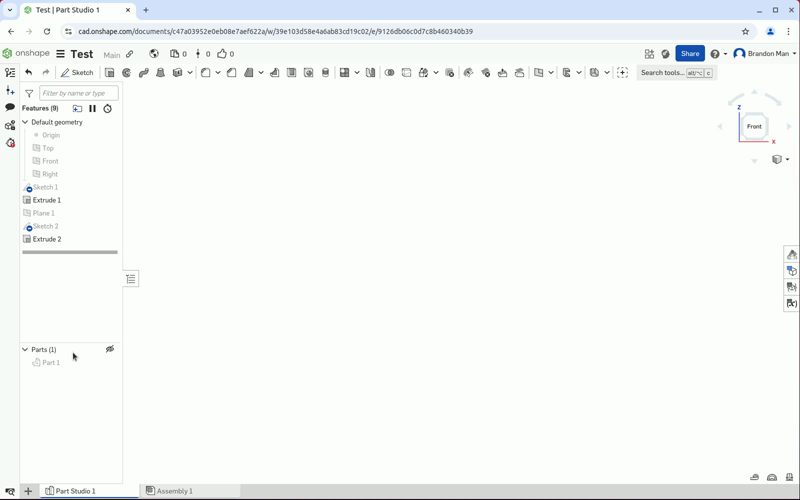
key(shift+s)
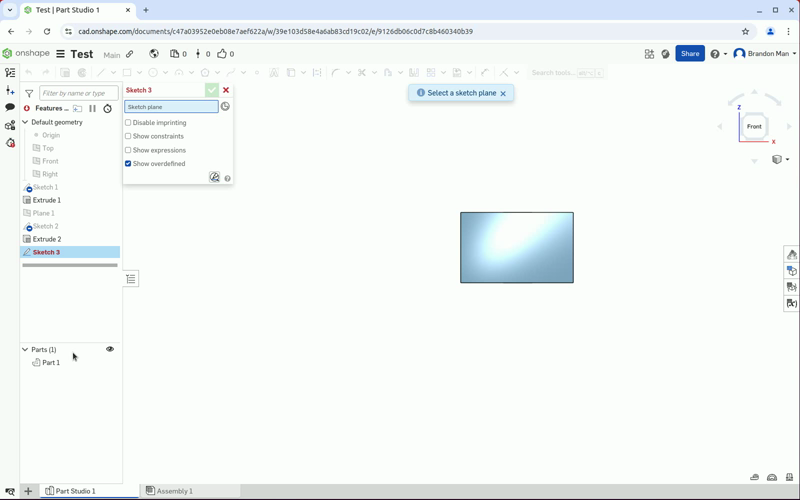
mouse_move(73, 163)
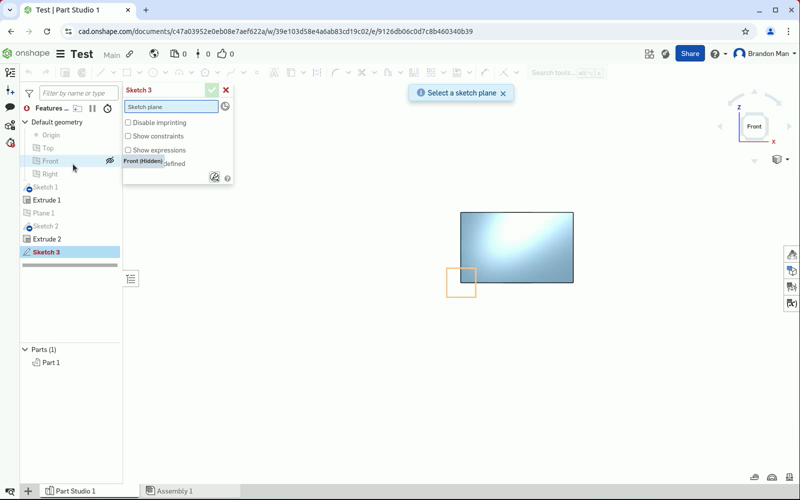
click(73, 163)
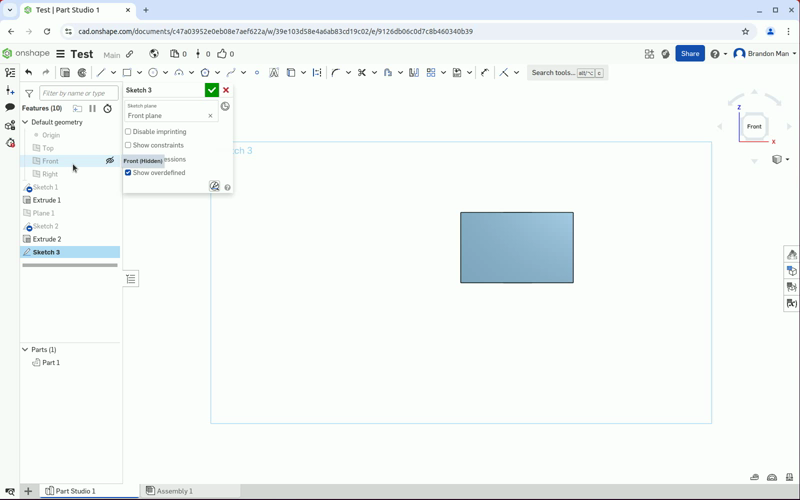
mouse_move(73, 352)
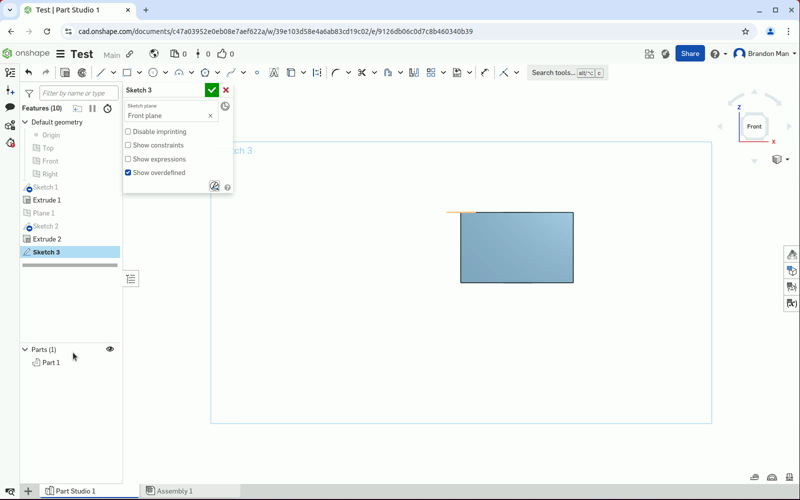
key(y)
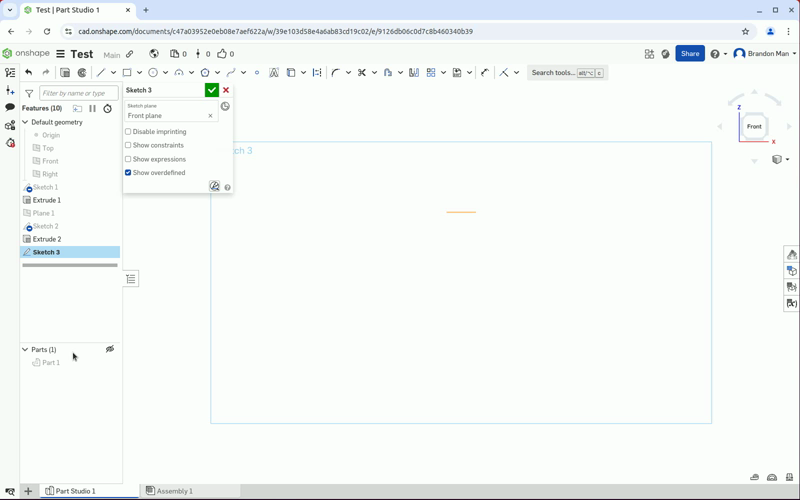
key(c)
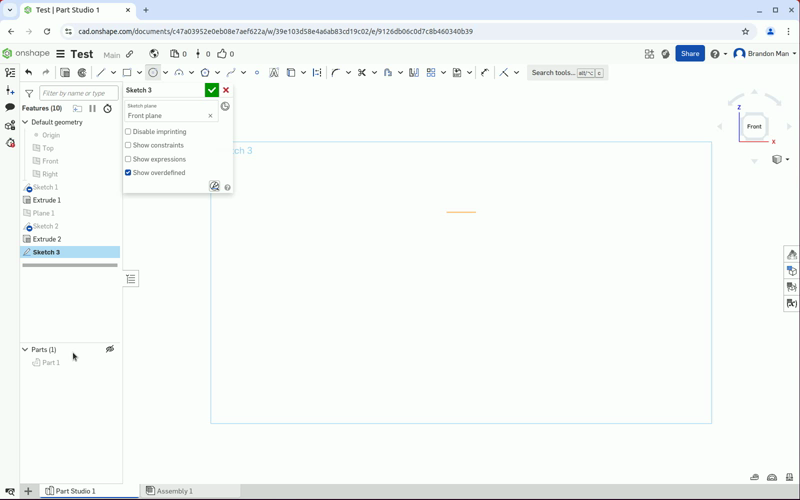
key_down(shift)
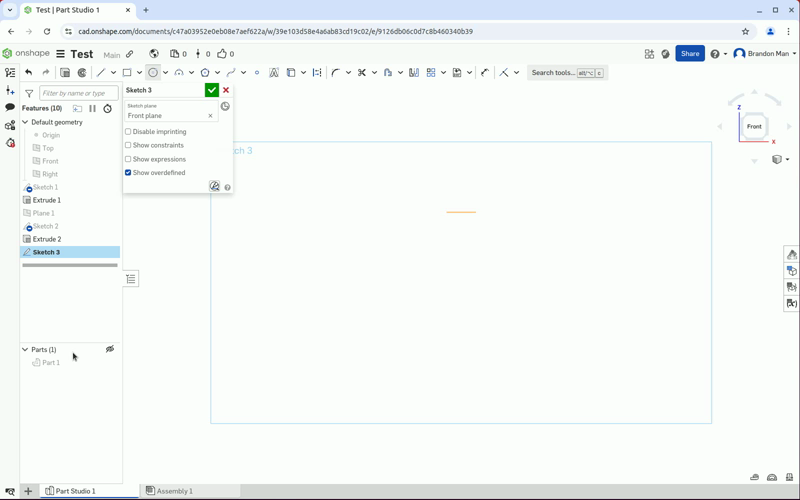
mouse_move(517, 247)
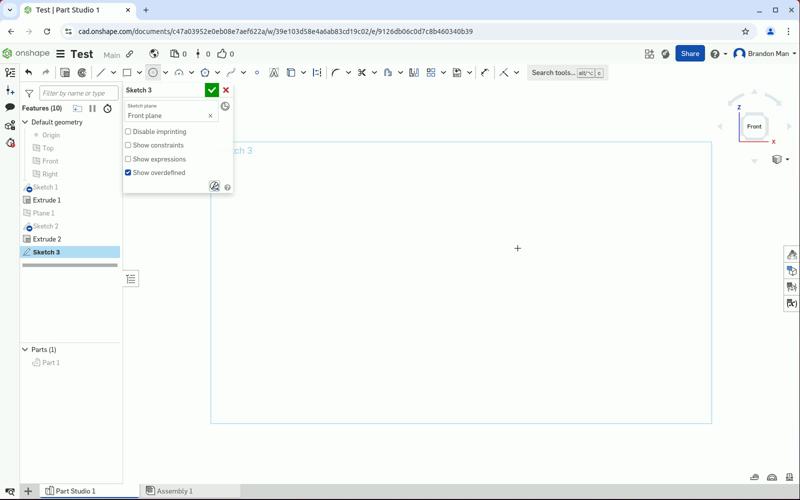
click(517, 247)
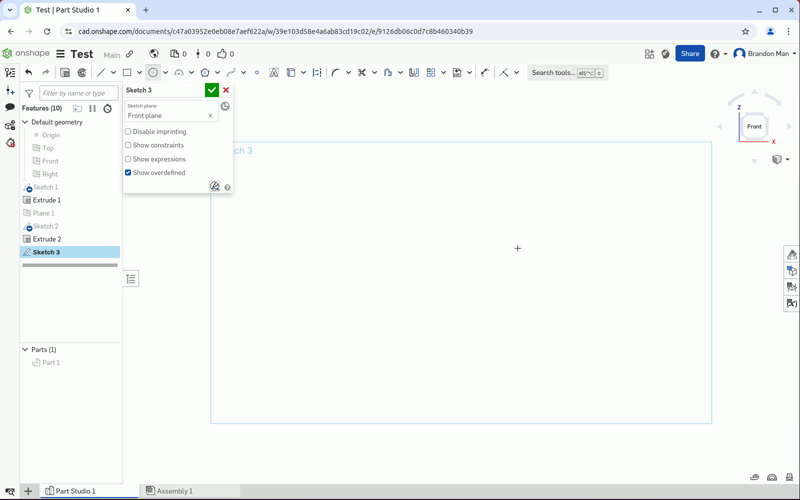
key_up(shift)
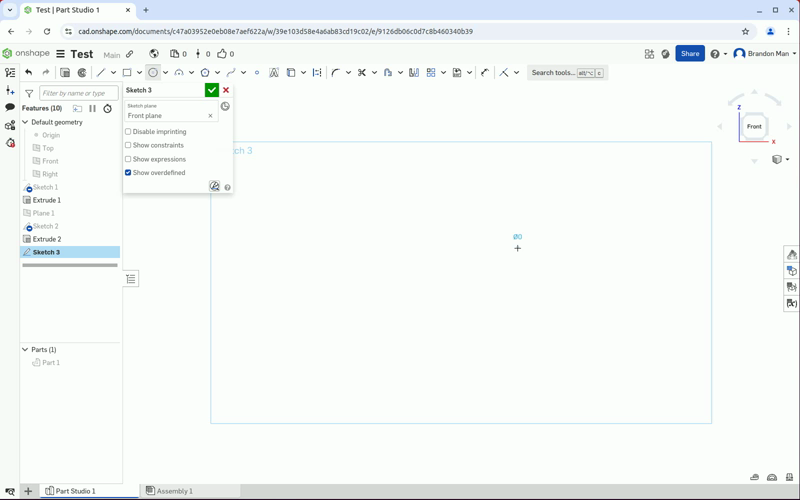
mouse_move(532, 247)
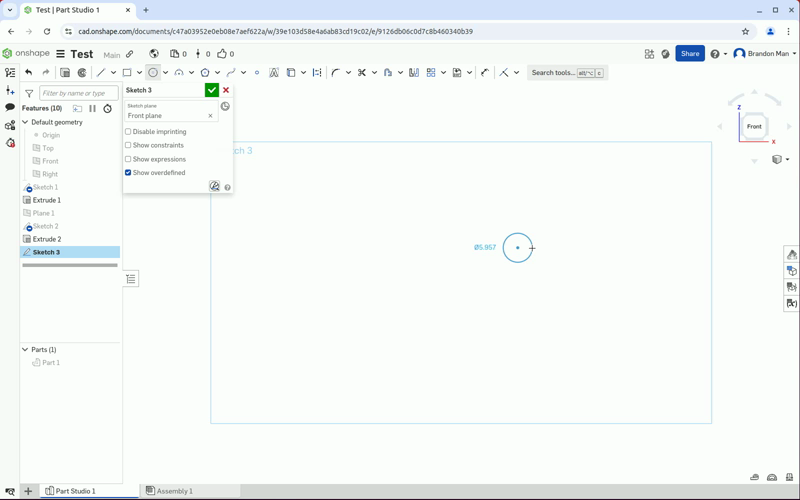
click(532, 247)
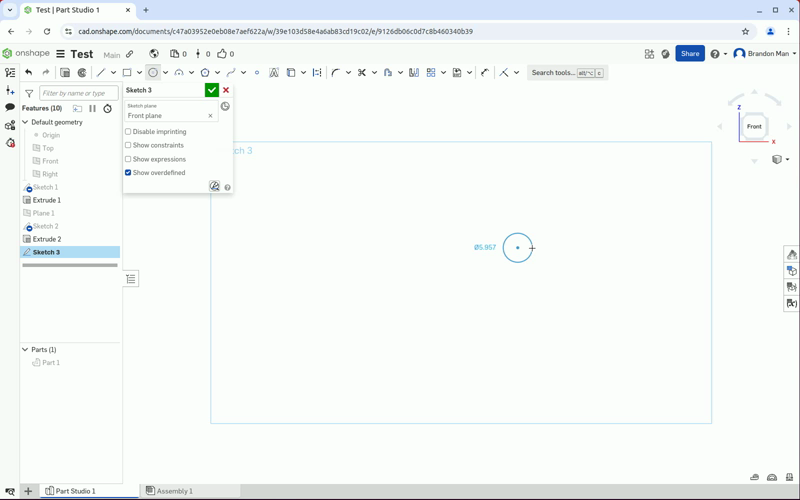
key(esc)
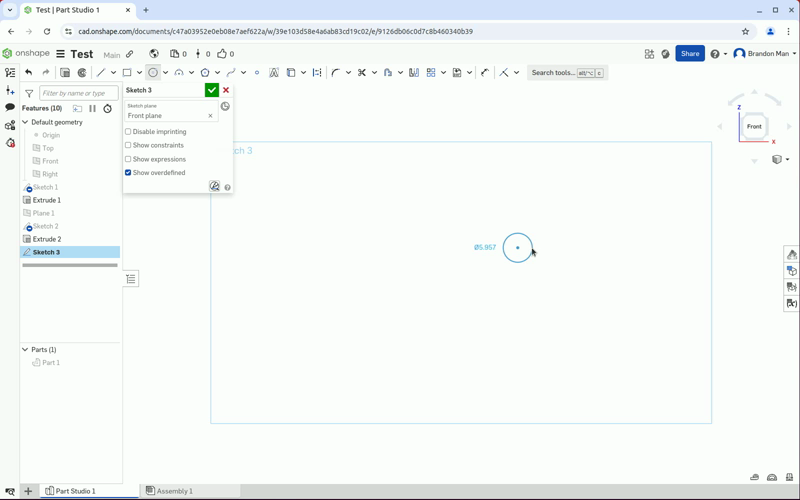
mouse_move(515, 255)
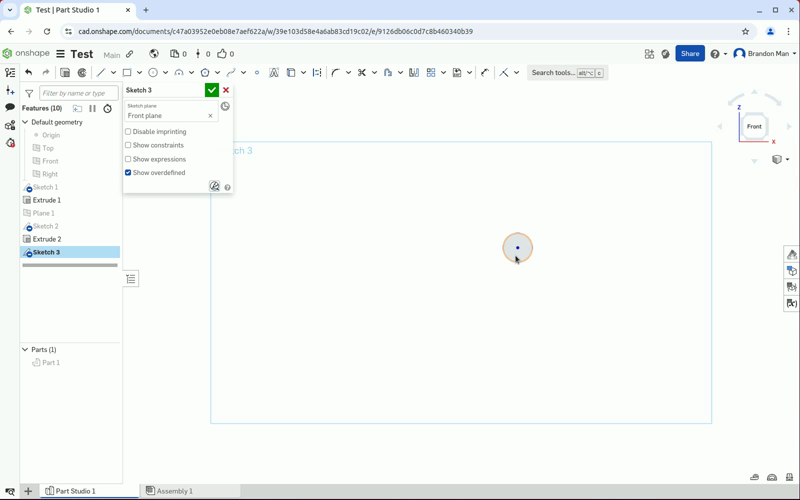
scroll(6)
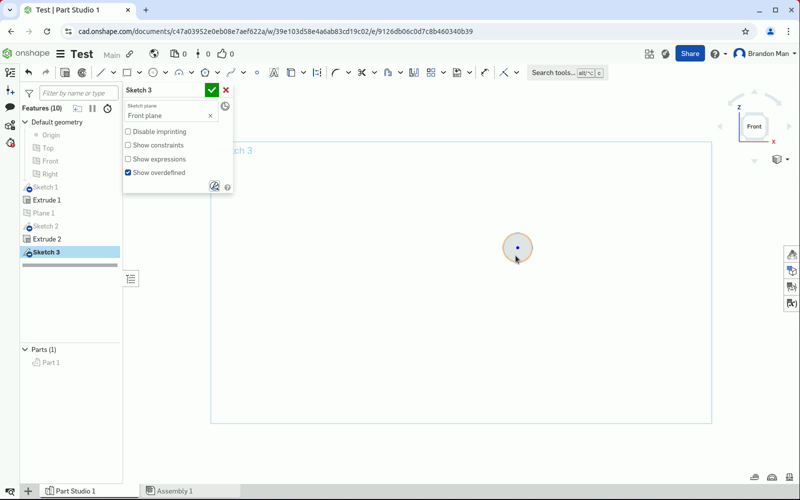
scroll(6)
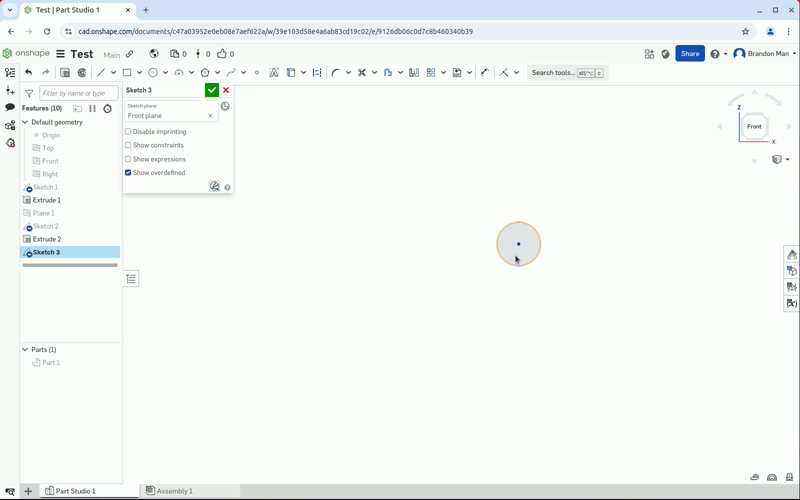
scroll(6)
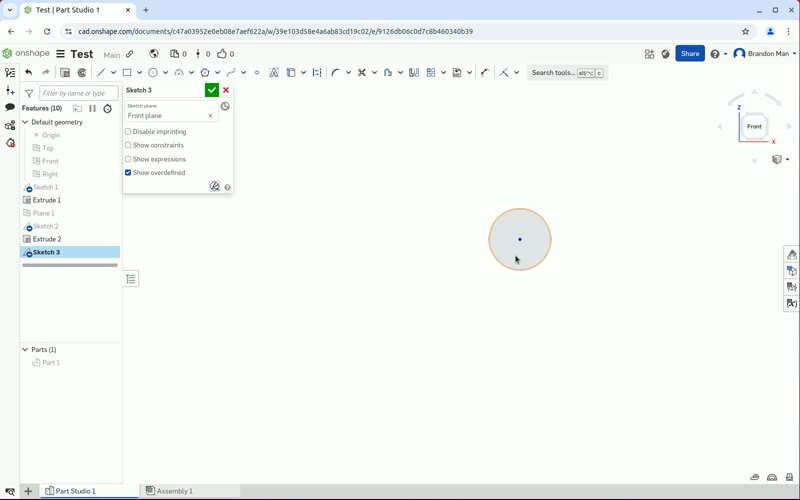
scroll(6)
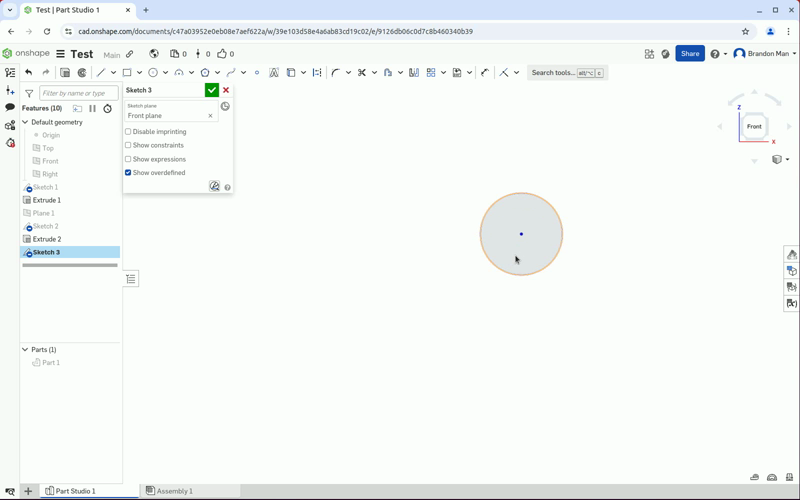
scroll(6)
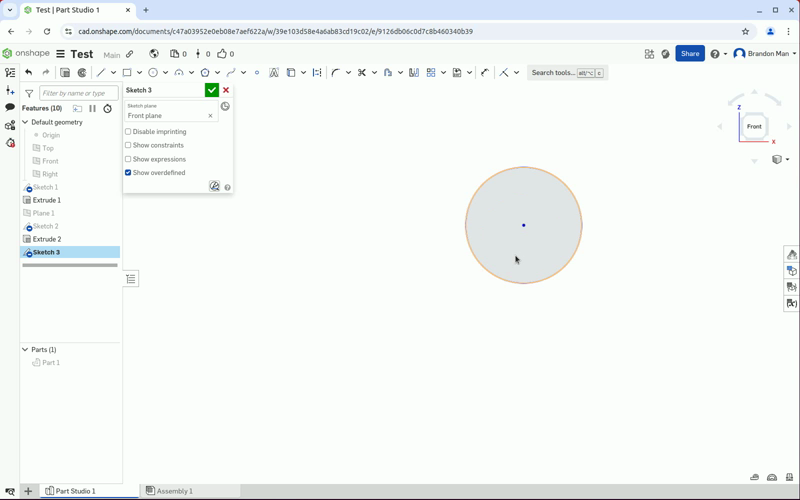
scroll(6)
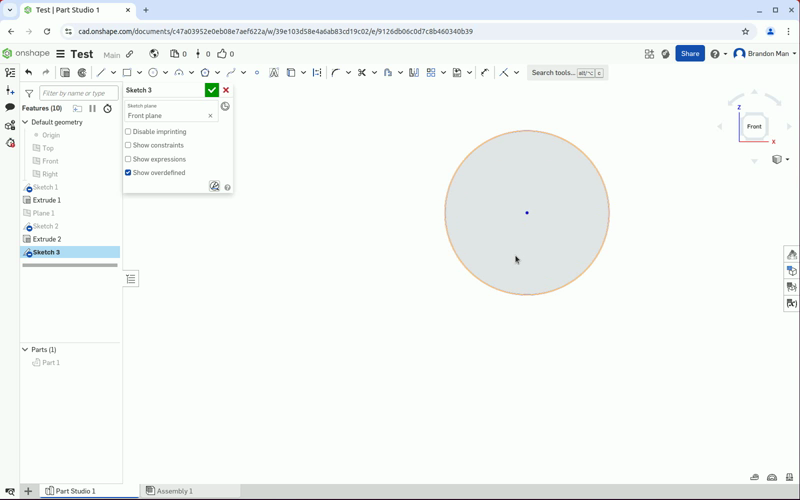
scroll(6)
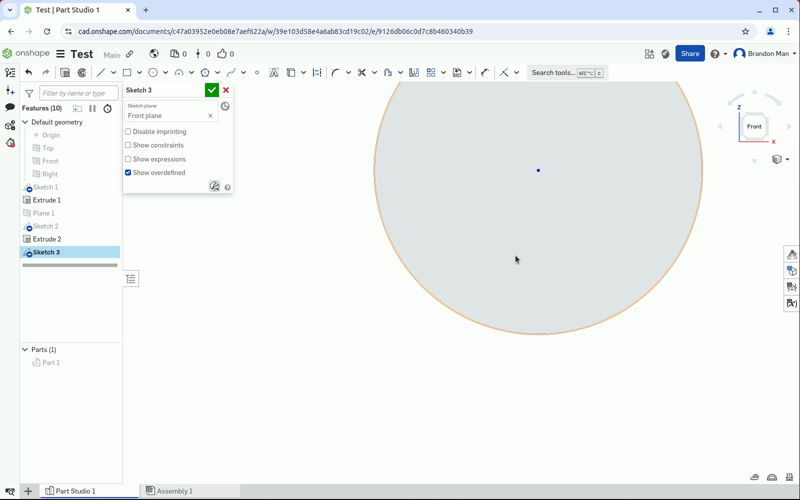
click(515, 255)
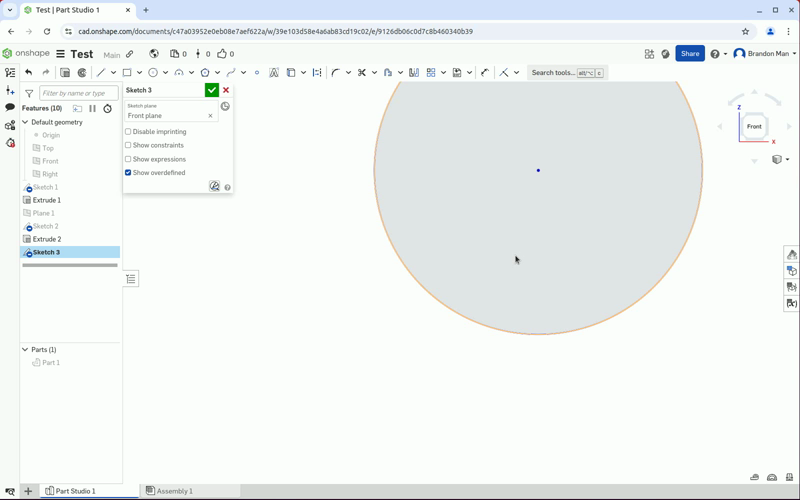
scroll(-6)
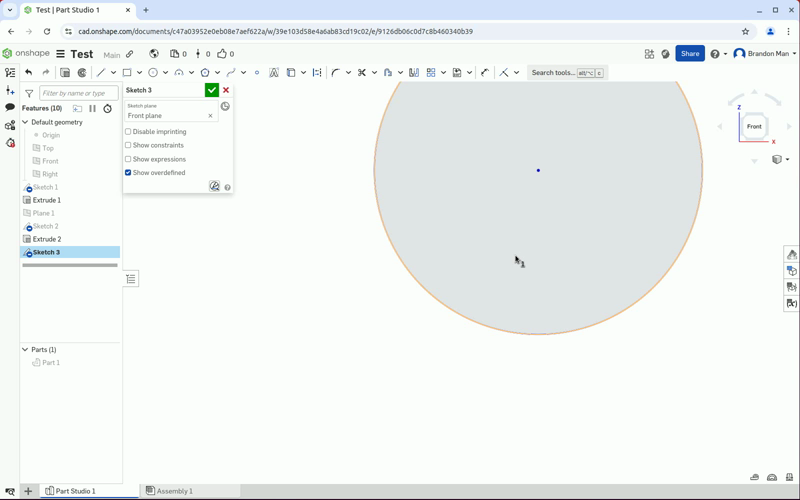
scroll(-6)
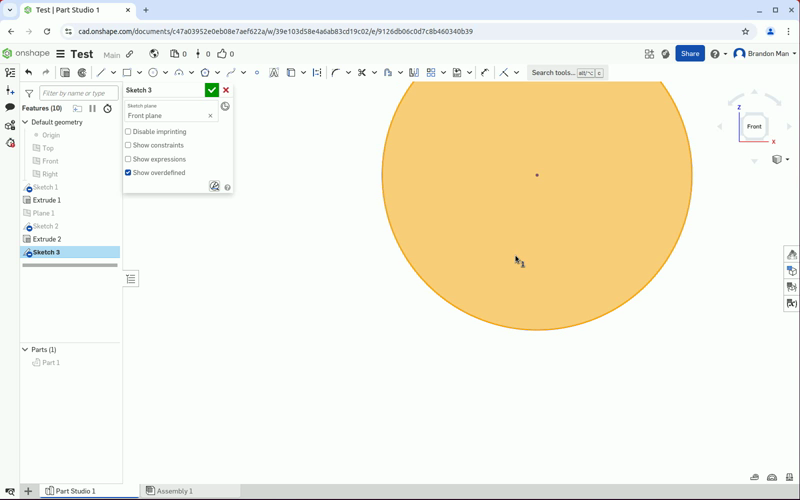
scroll(-6)
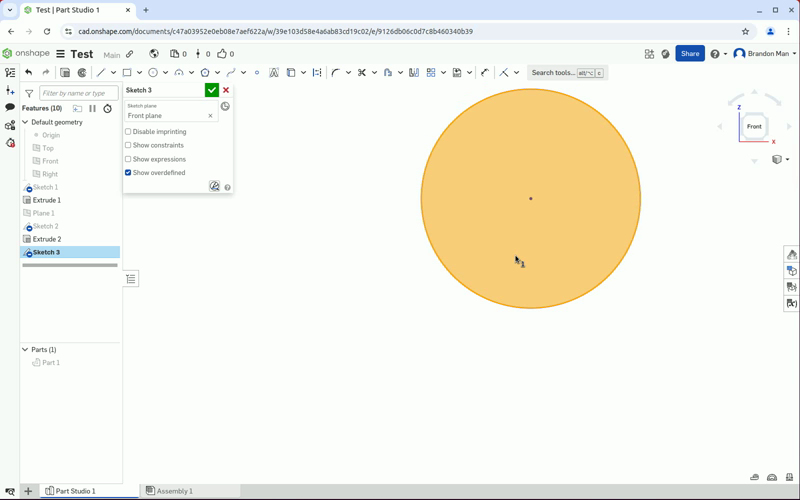
scroll(-6)
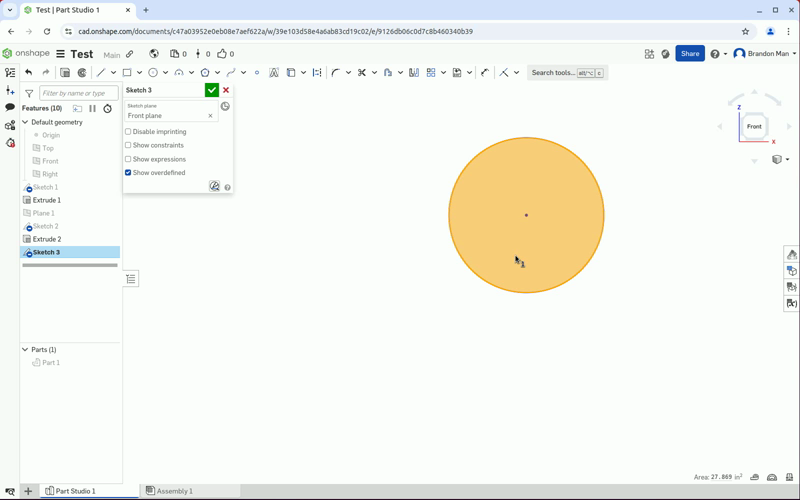
scroll(-6)
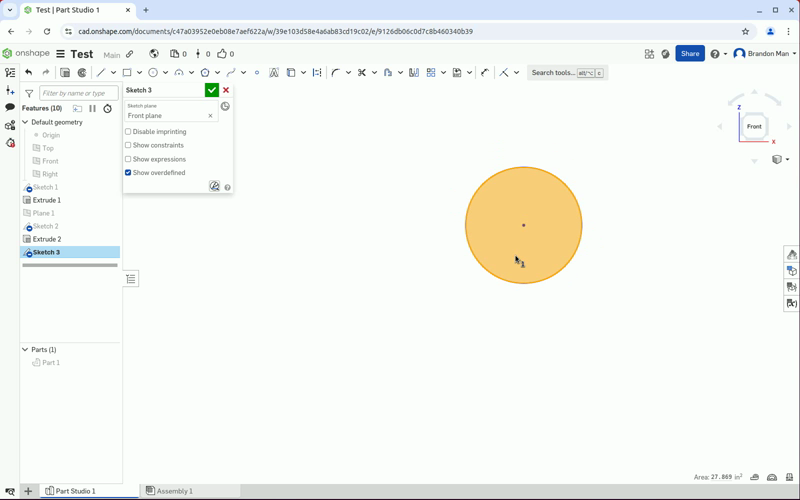
scroll(-6)
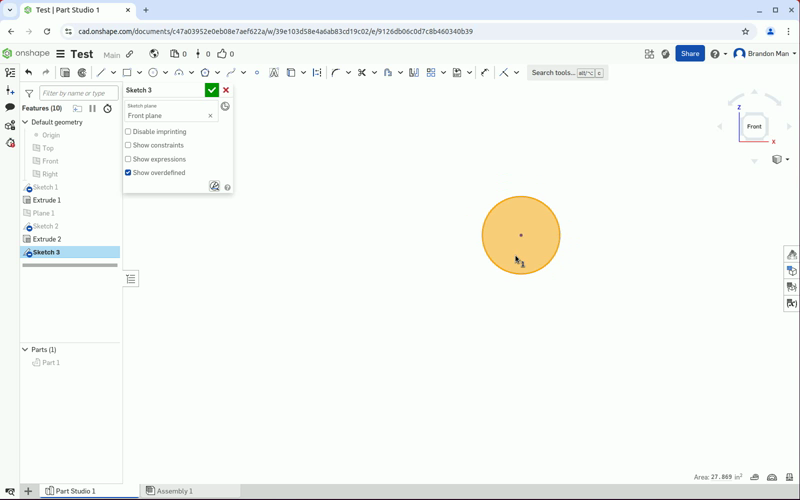
scroll(-6)
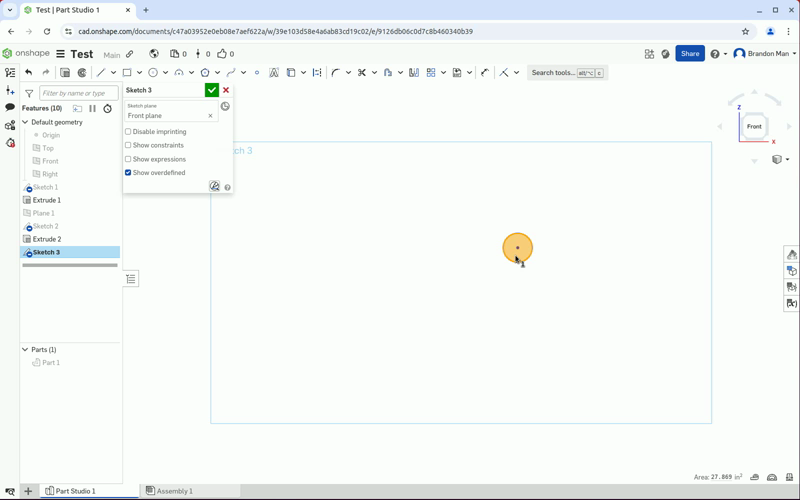
mouse_move(73, 352)
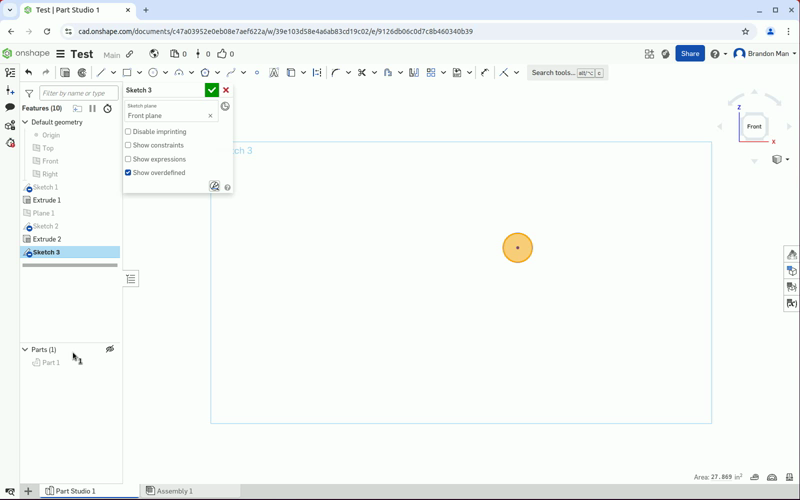
key(shift+y)
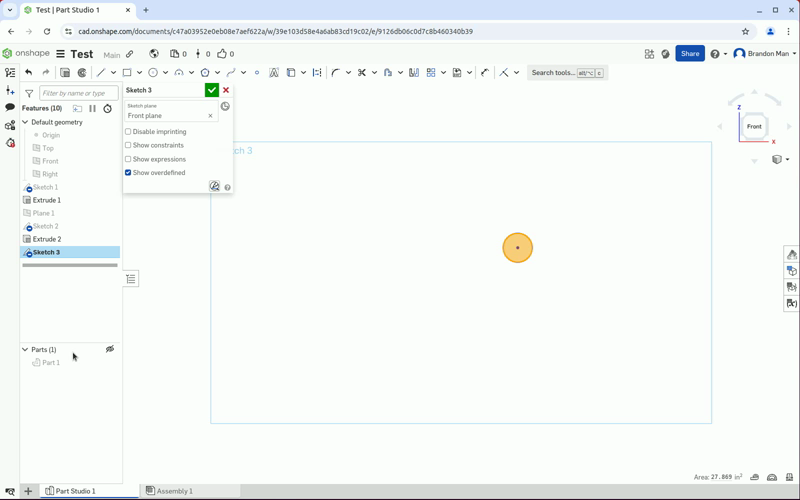
key(shift+e)
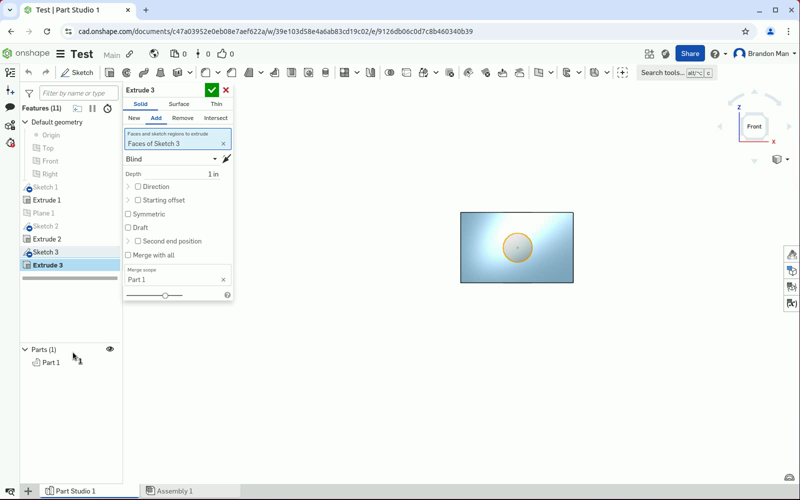
mouse_move(143, 106)
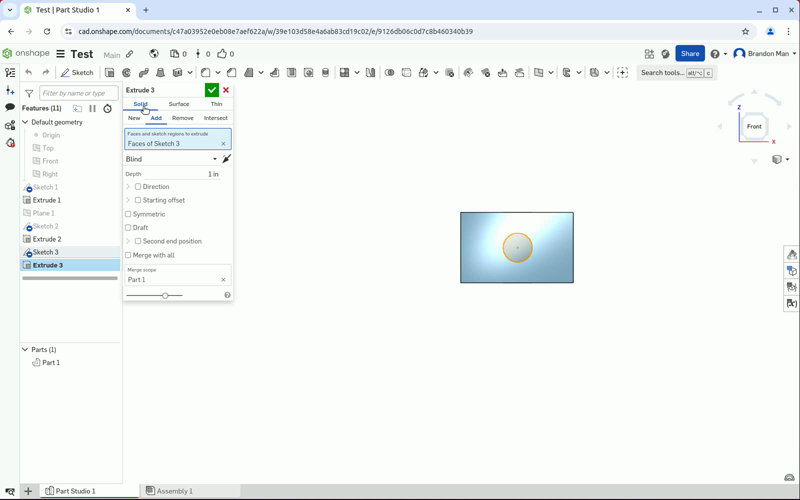
click(143, 106)
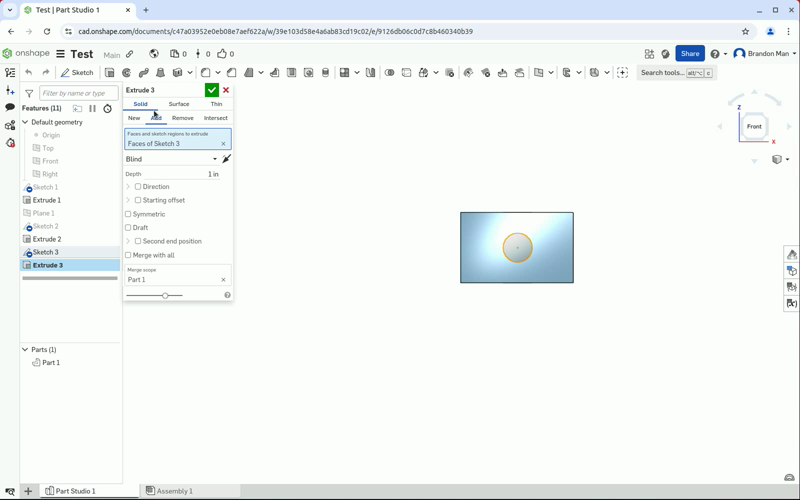
mouse_move(186, 120)
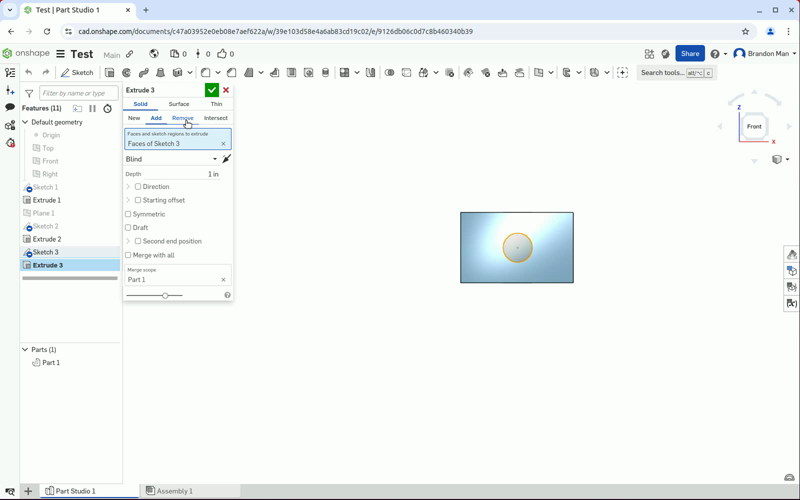
click(186, 120)
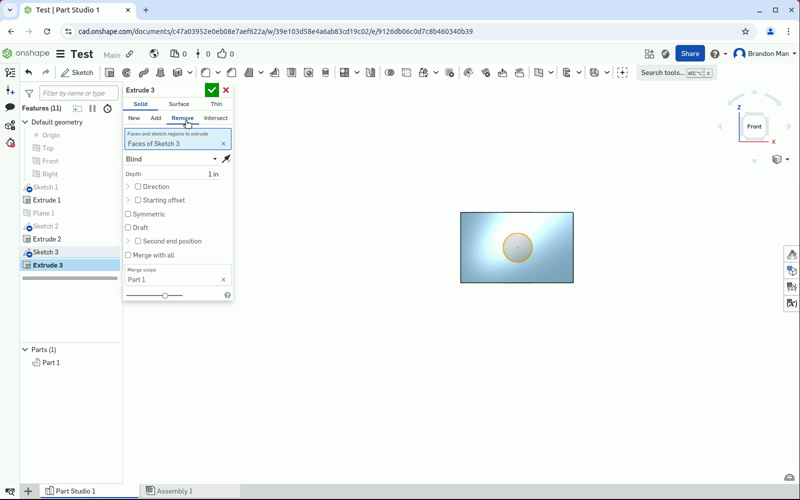
key(tab, 4)
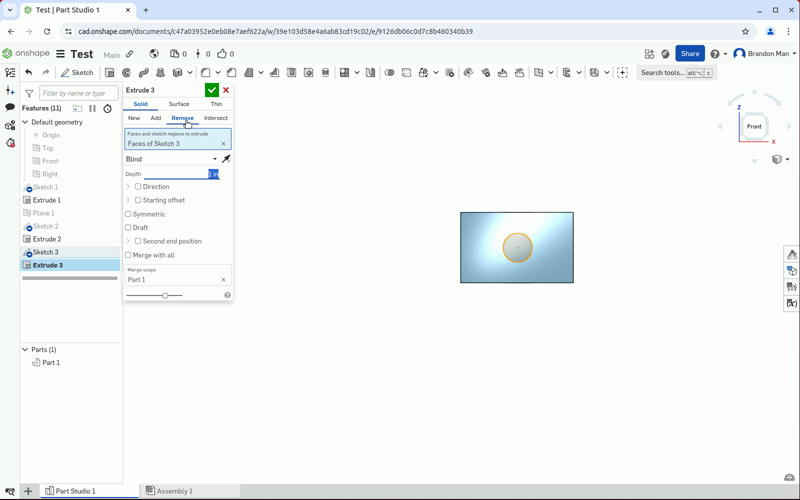
text(14.443)
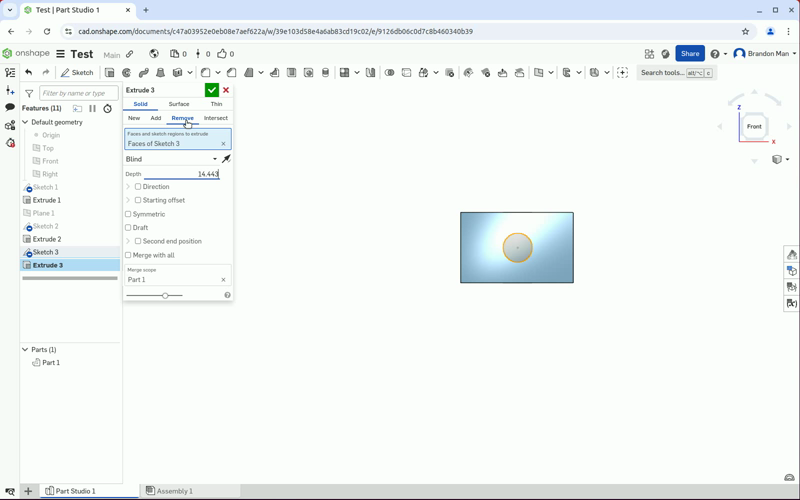
key(tab, 6)
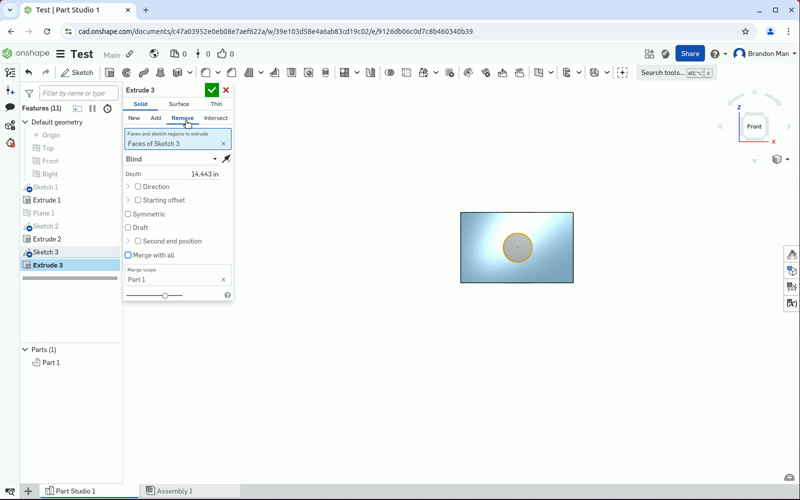
key(space)
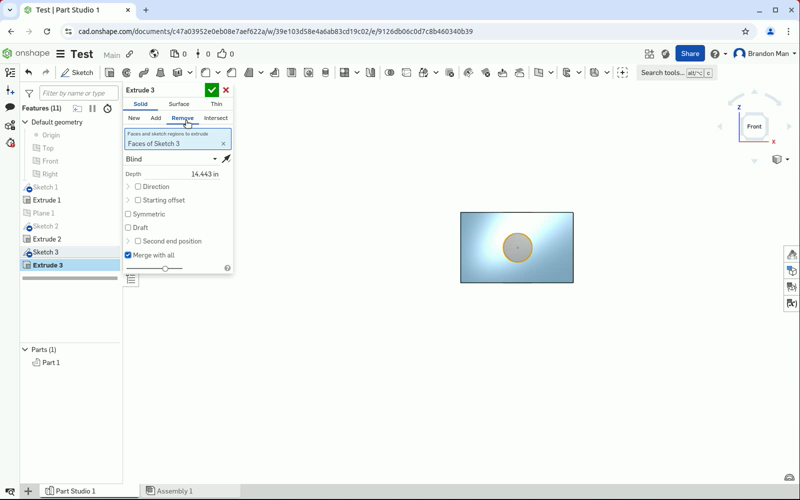
key(enter)
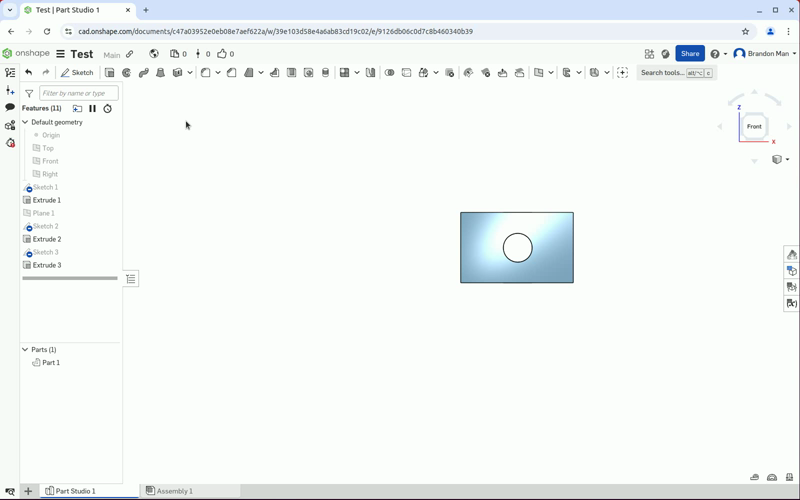
key(shift+h)
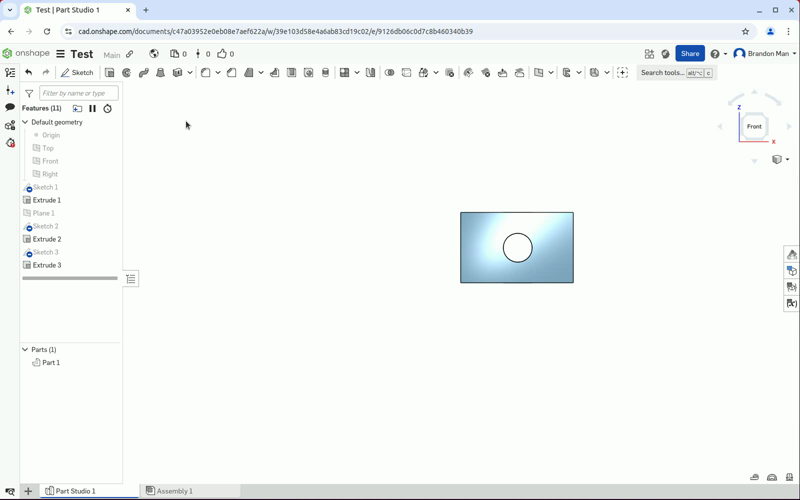
key(shift+h)
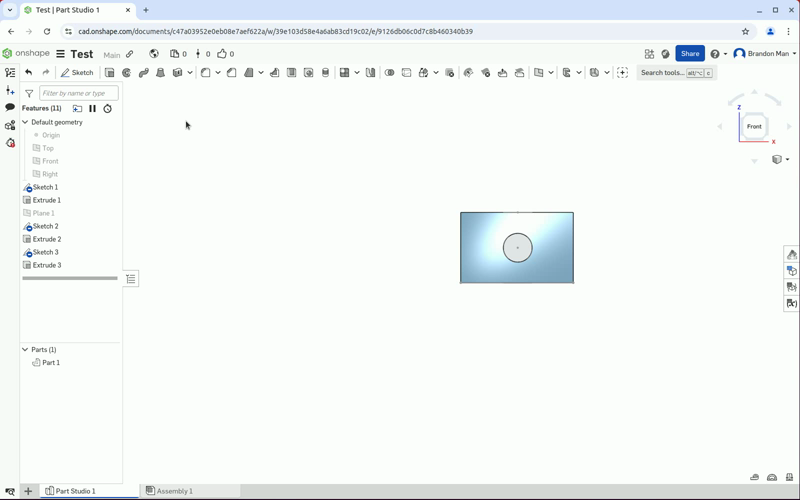
key(shift+7)
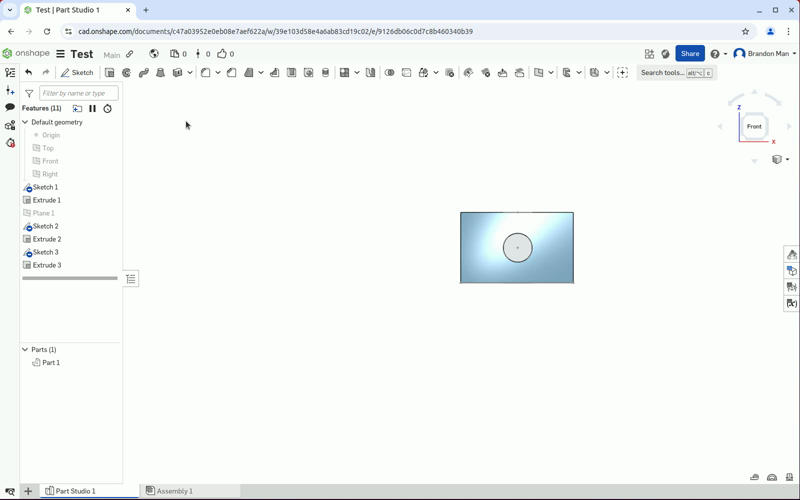
key(left, 2)
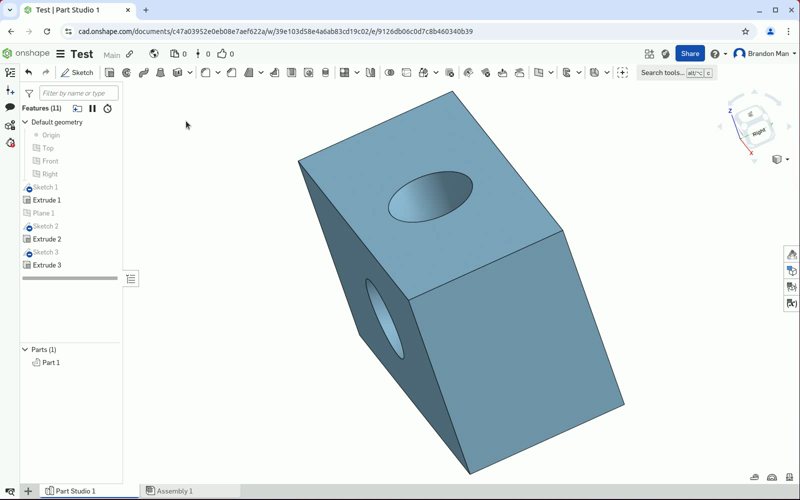
key(down, 2)
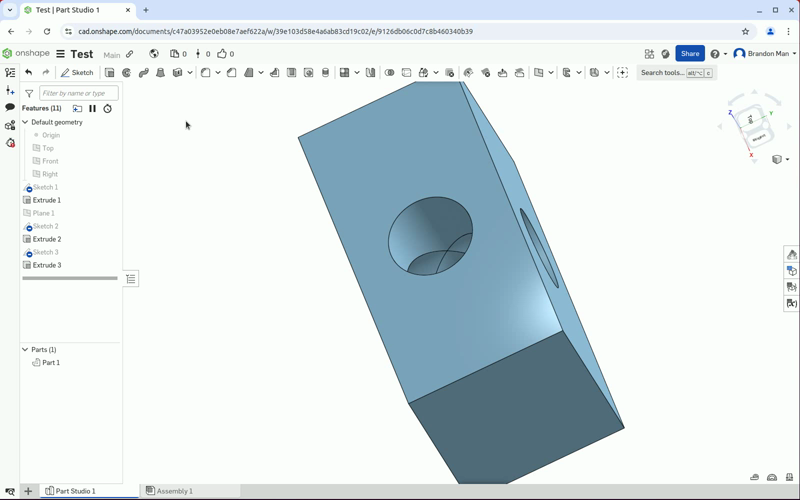
key(up, 2)
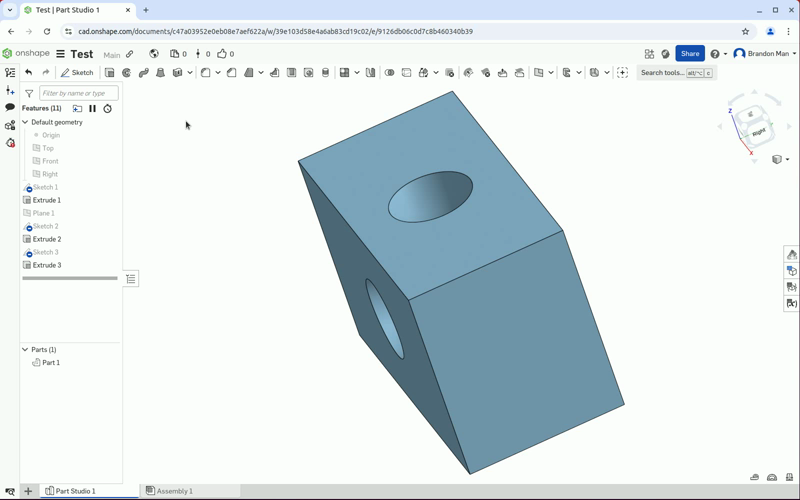
key(right, 2)
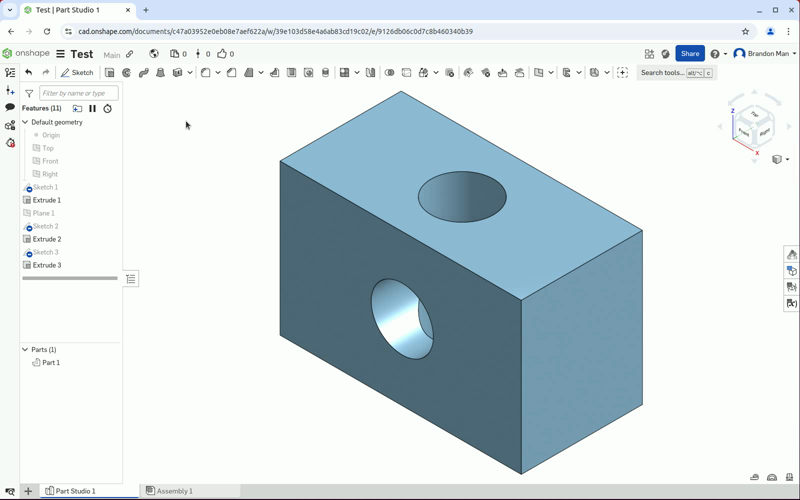
mouse_move(73, 189)
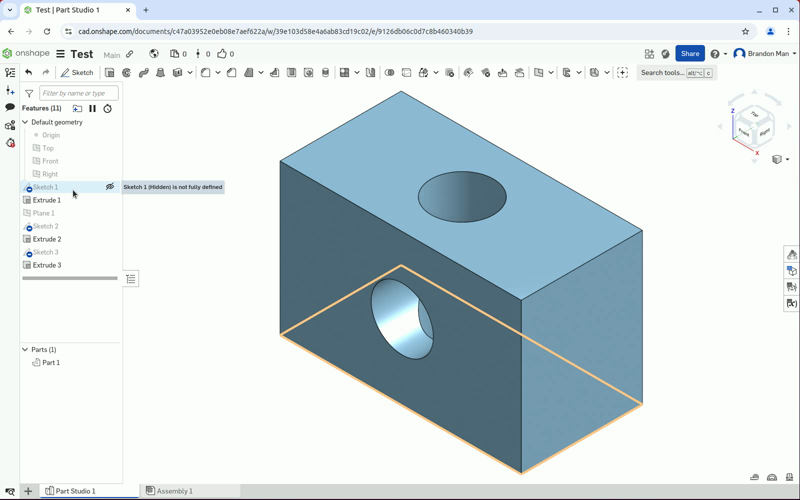
click(73, 189)